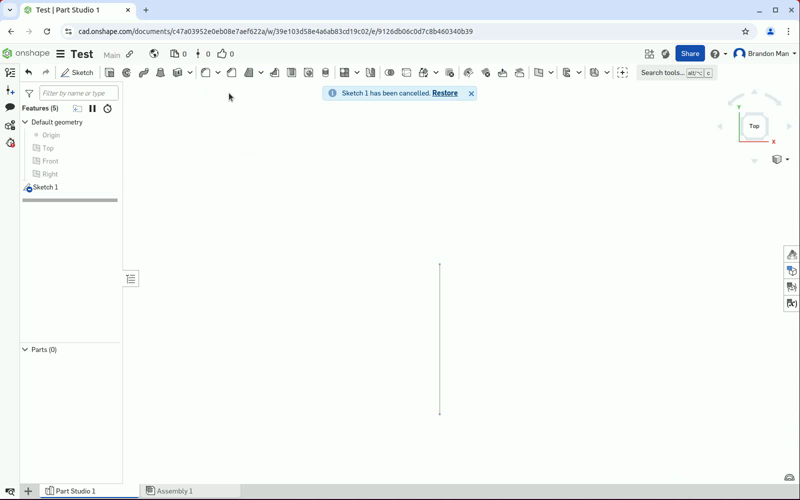
key(shift+h)
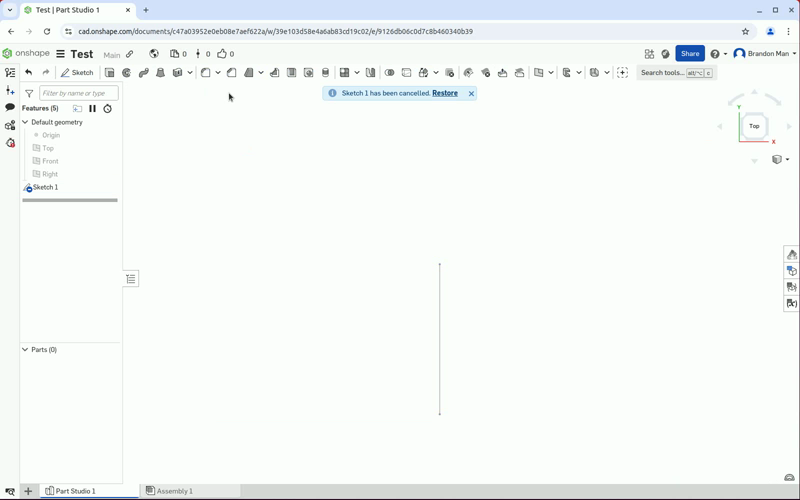
key(shift+s)
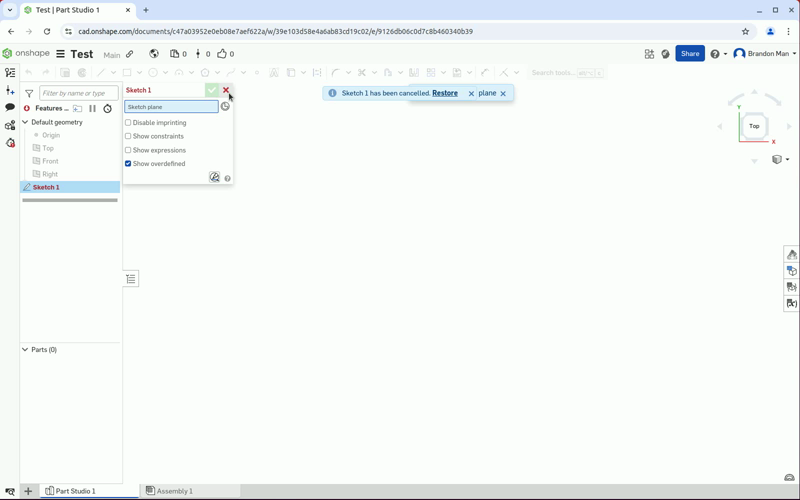
mouse_move(73, 150)
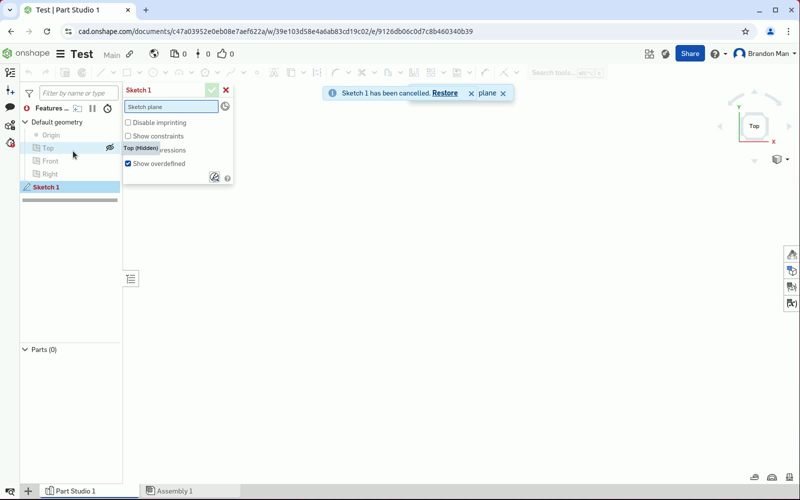
click(73, 150)
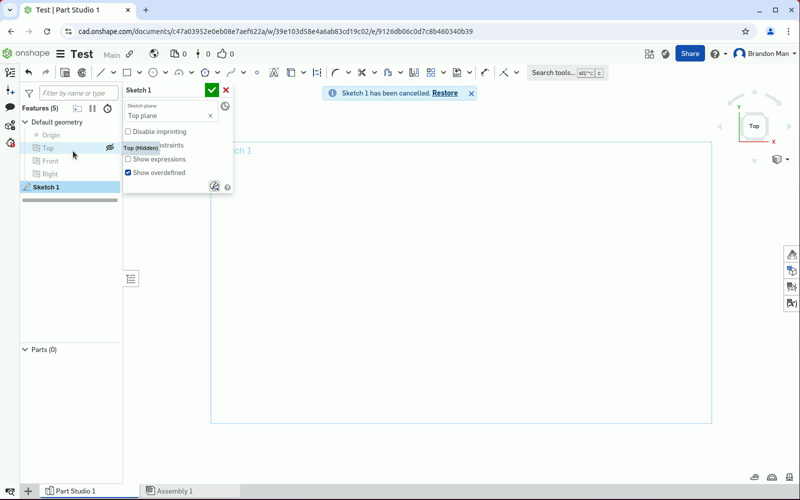
mouse_move(73, 352)
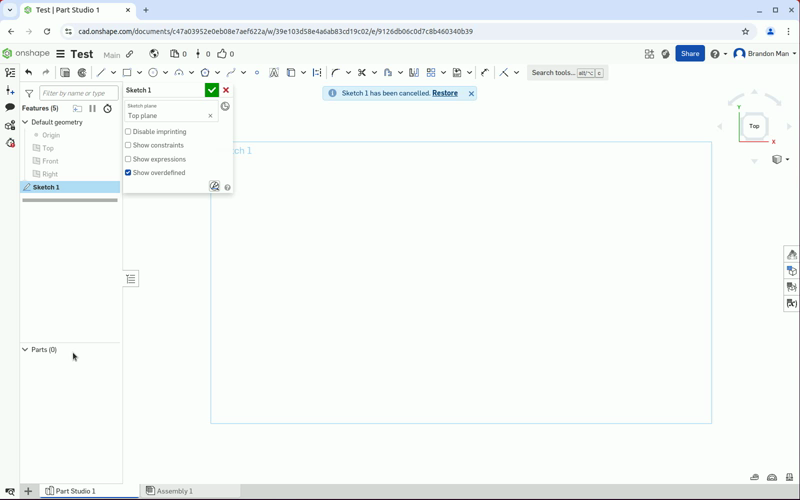
key(y)
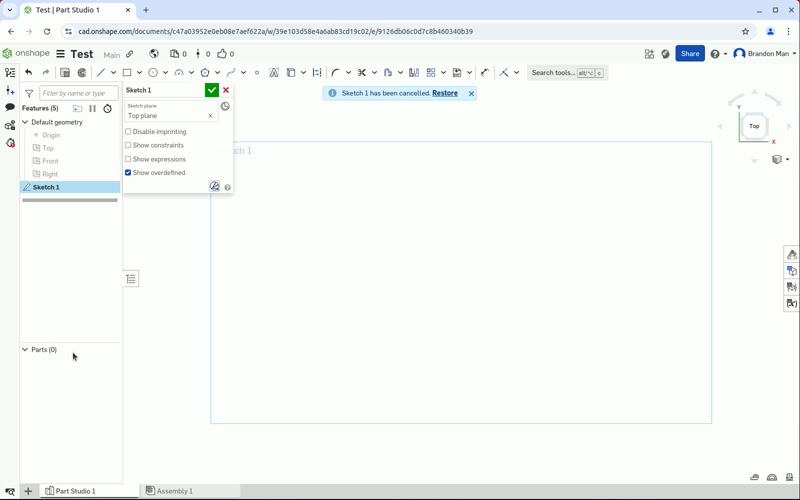
key(l)
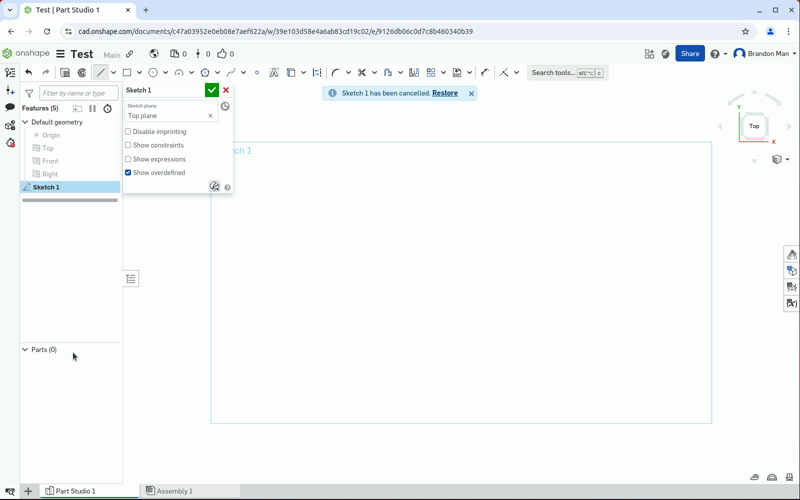
key_down(shift)
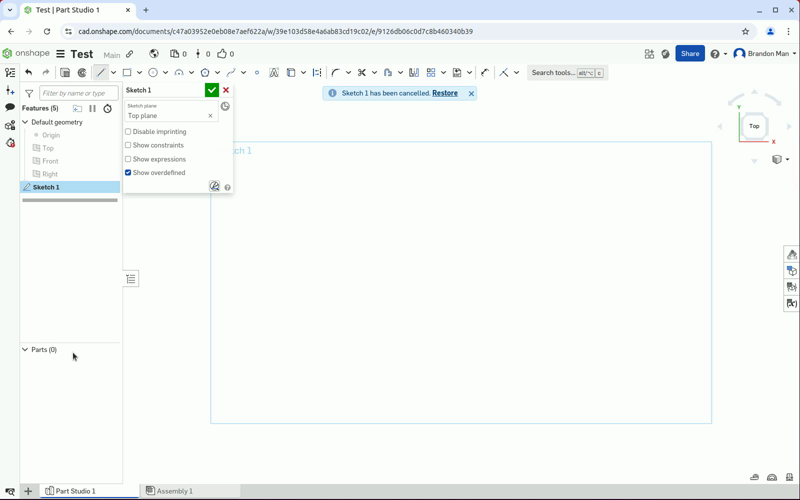
mouse_move(349, 282)
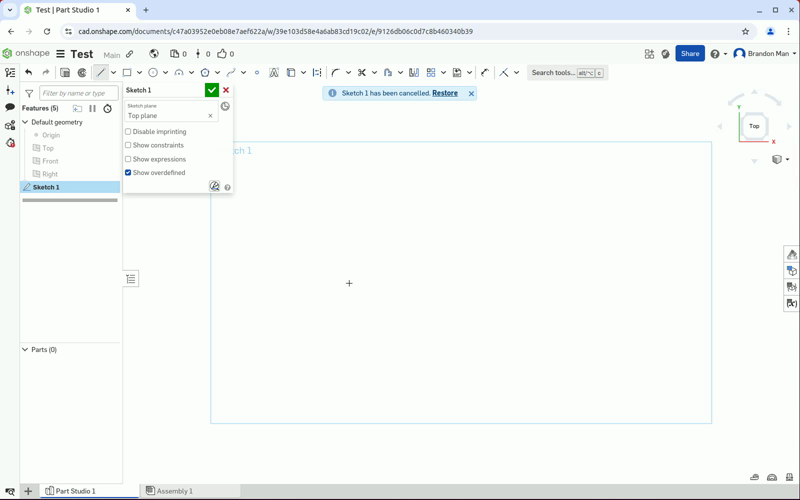
click(349, 282)
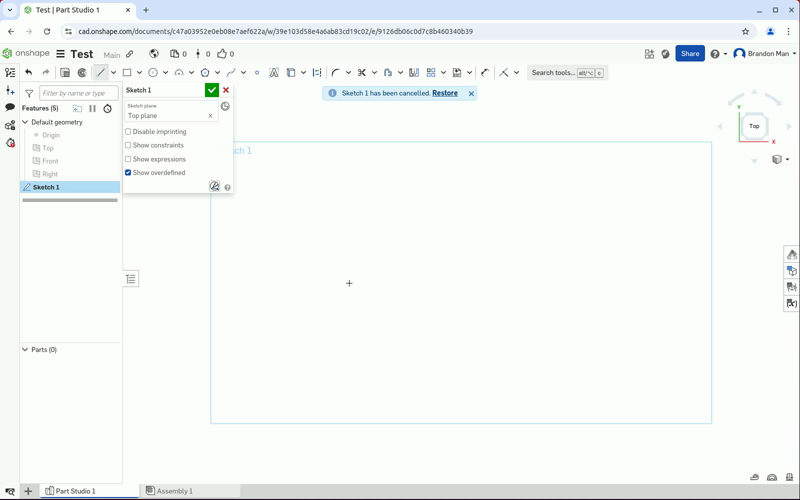
key_up(shift)
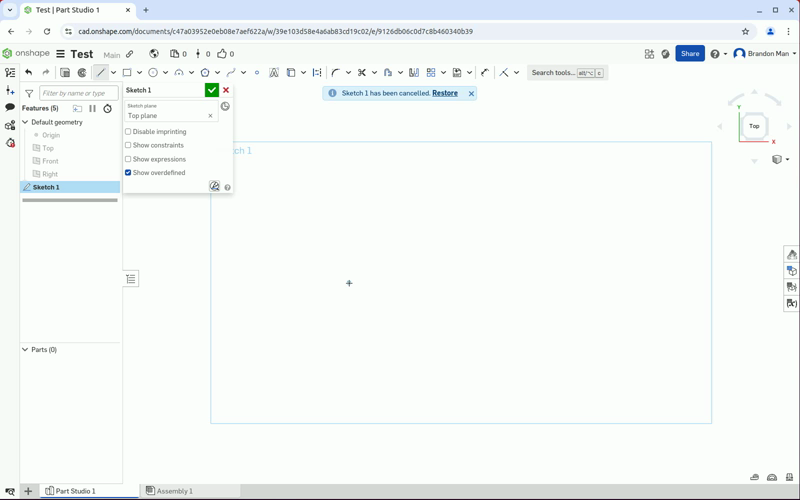
key_down(shift)
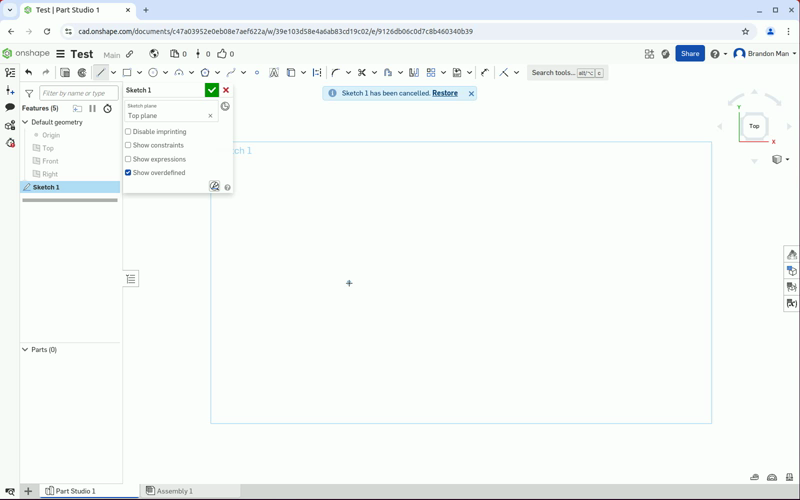
mouse_move(405, 378)
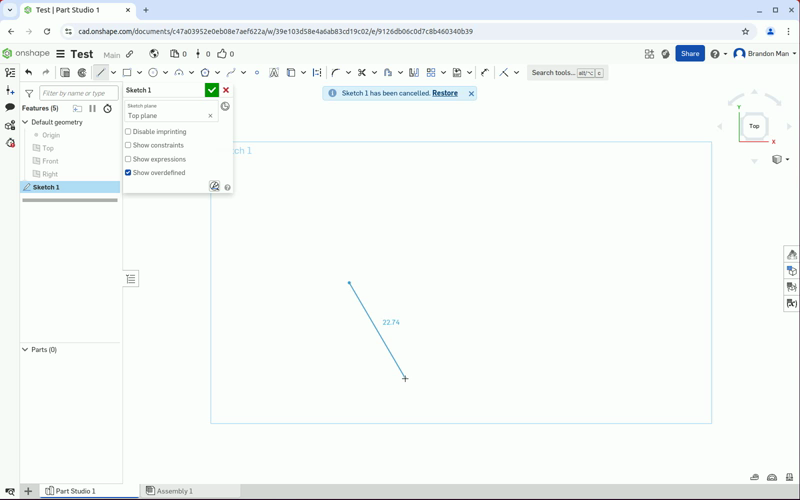
click(405, 378)
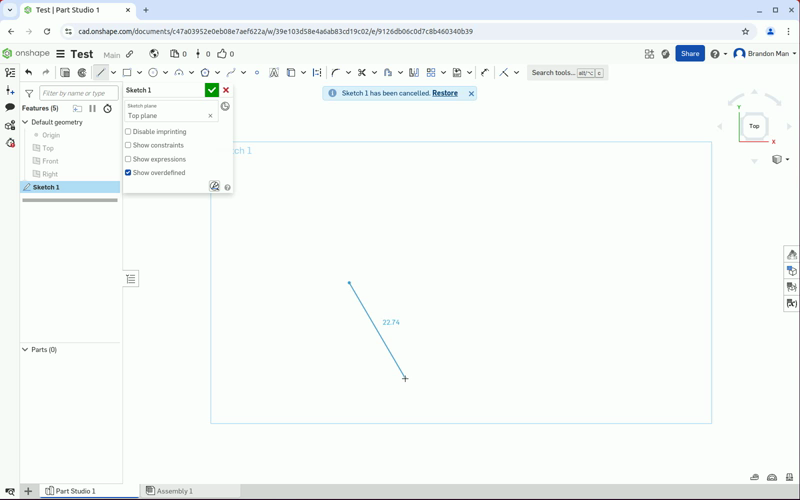
key_up(shift)
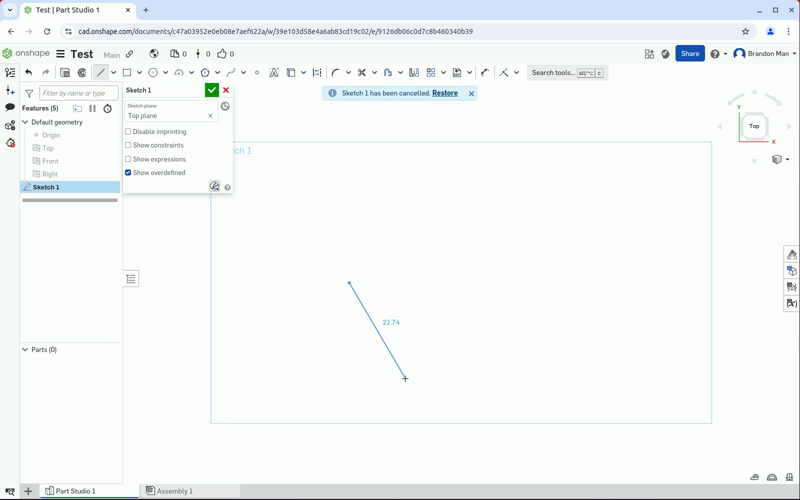
key_down(shift)
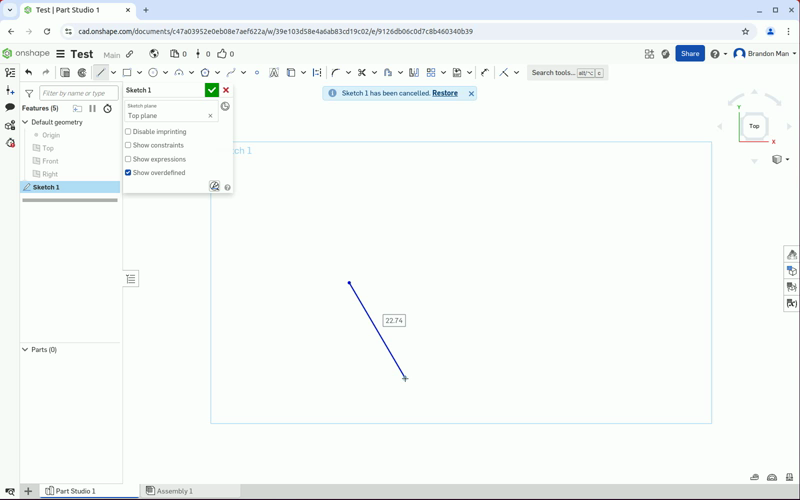
mouse_move(514, 378)
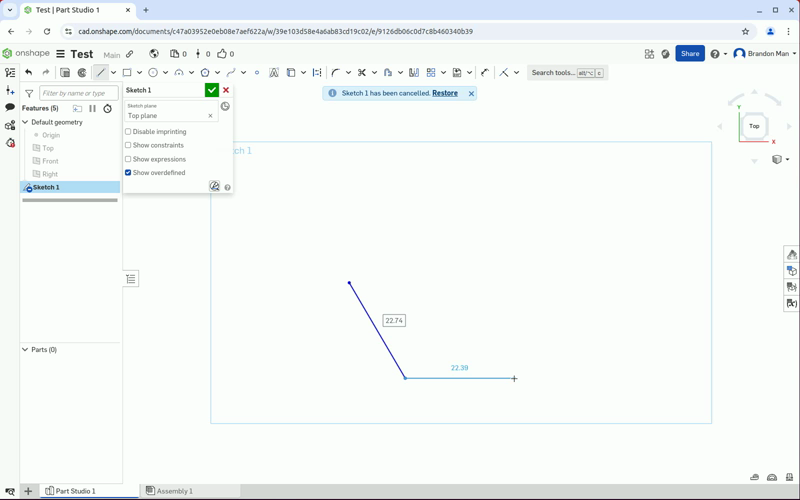
click(514, 378)
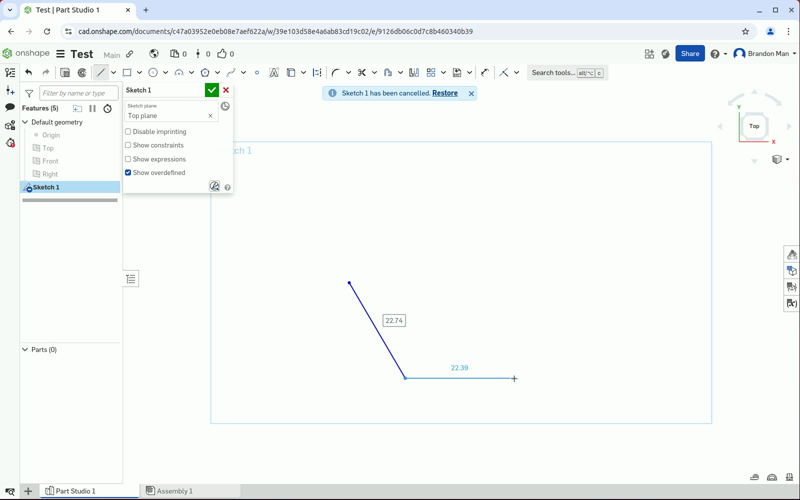
key_up(shift)
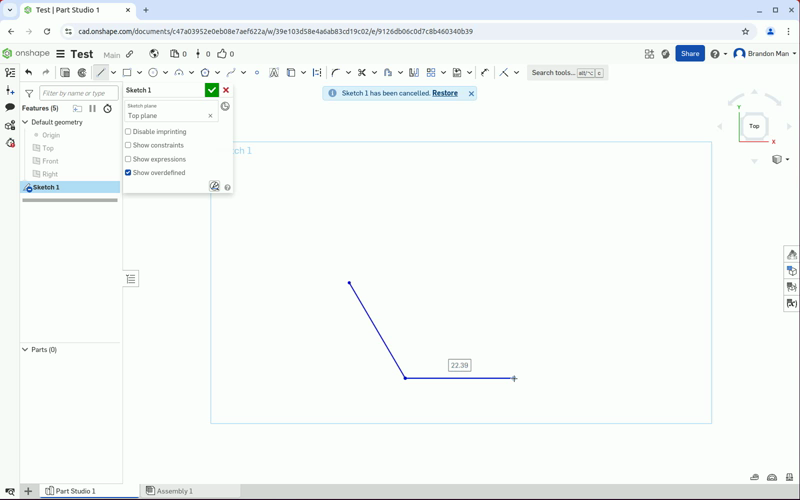
key_down(shift)
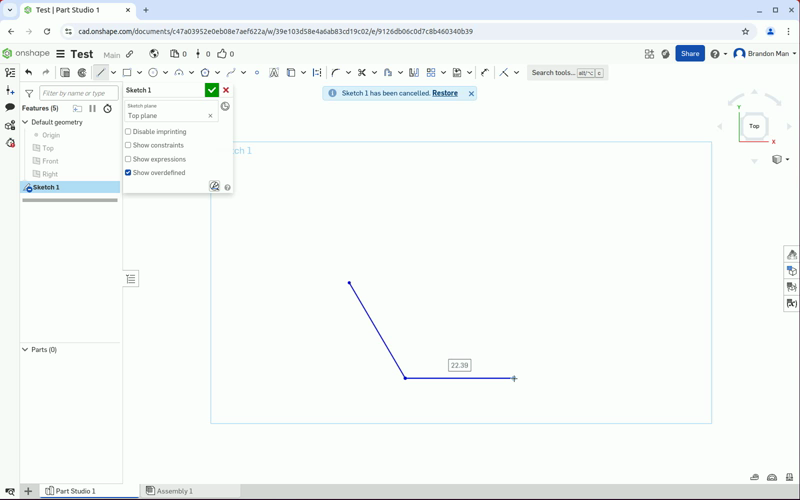
mouse_move(569, 282)
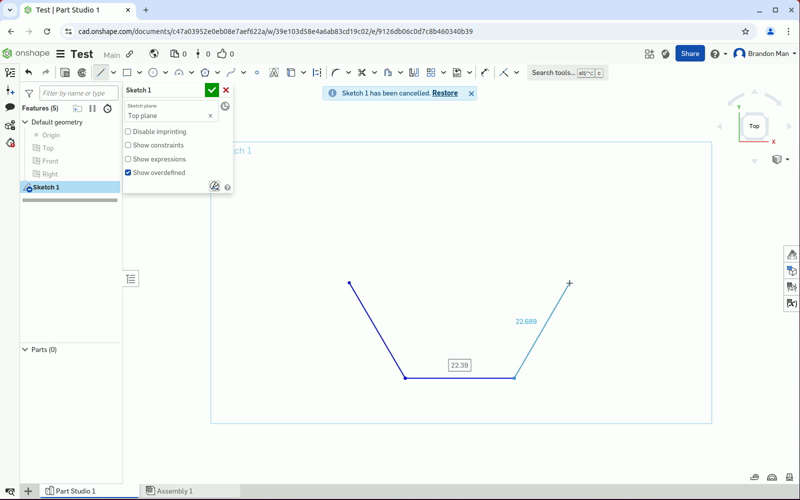
click(569, 282)
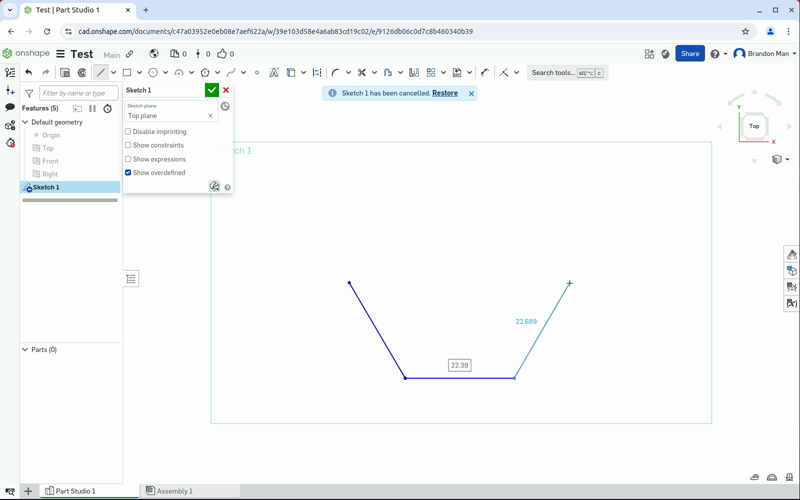
key_up(shift)
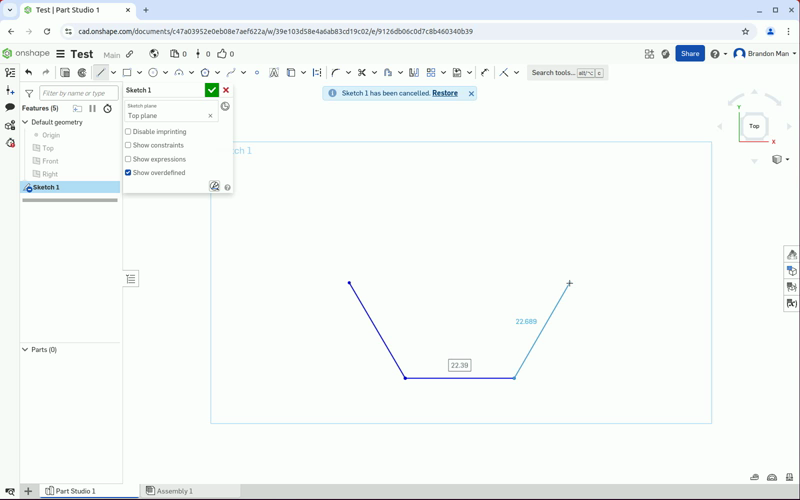
key_down(shift)
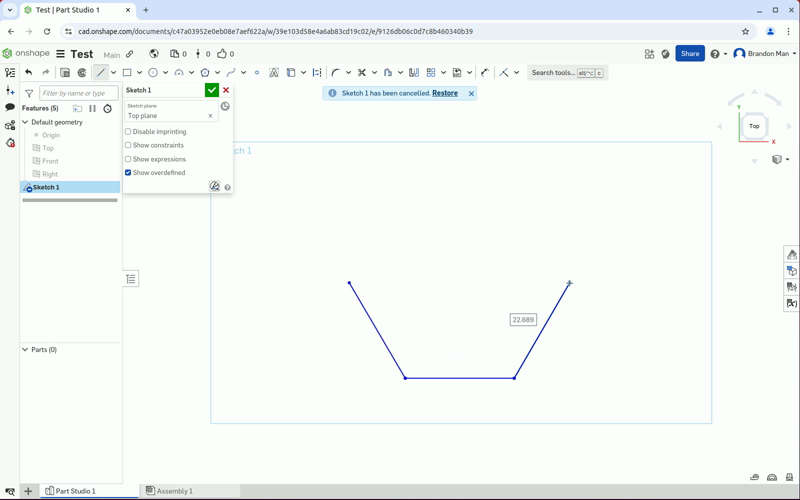
mouse_move(514, 187)
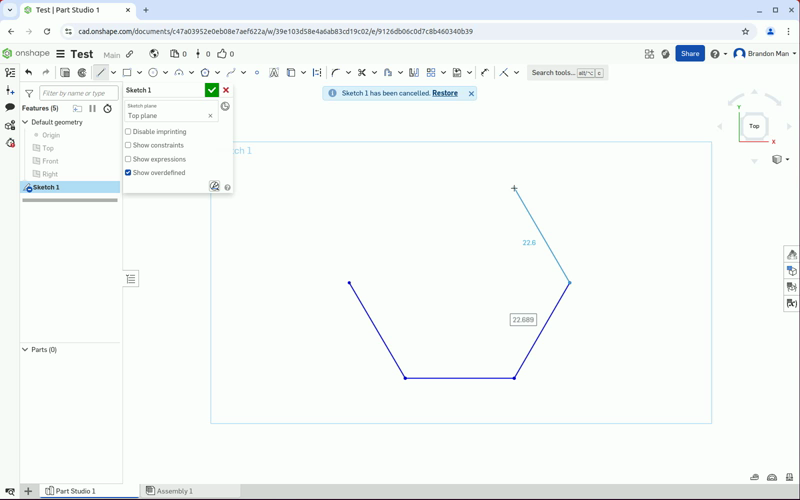
click(514, 187)
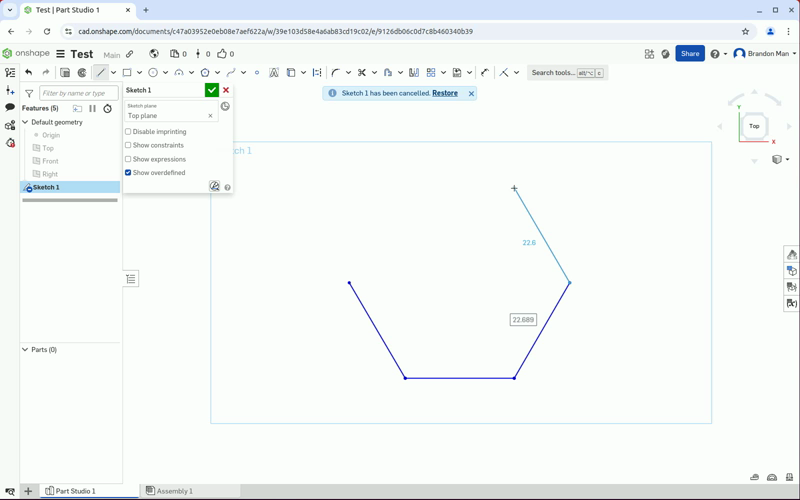
key_up(shift)
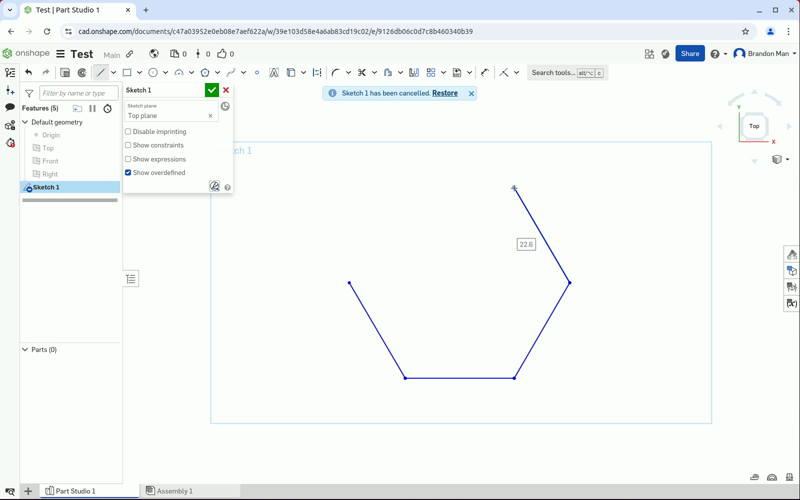
key_down(shift)
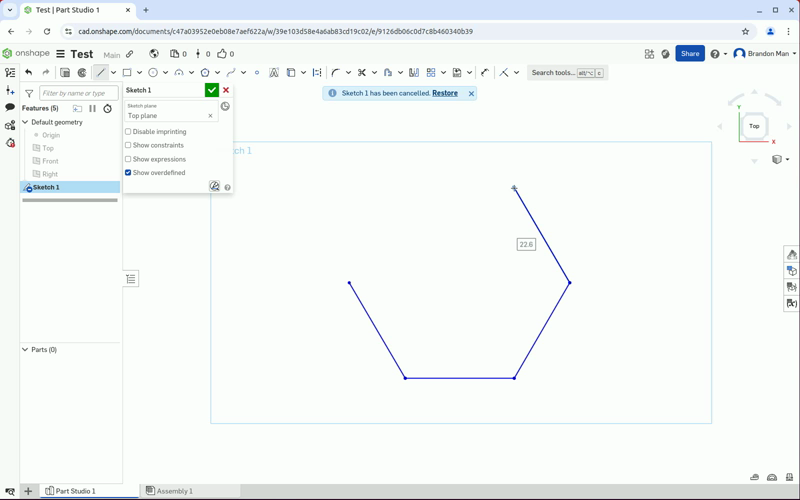
mouse_move(405, 187)
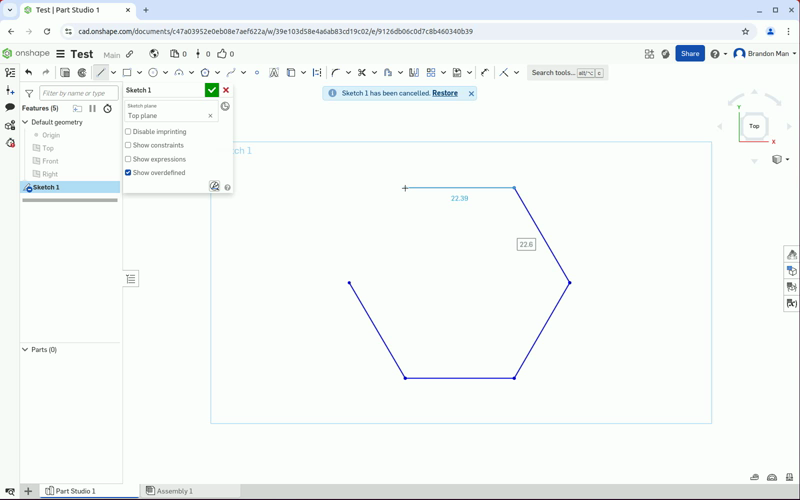
click(405, 187)
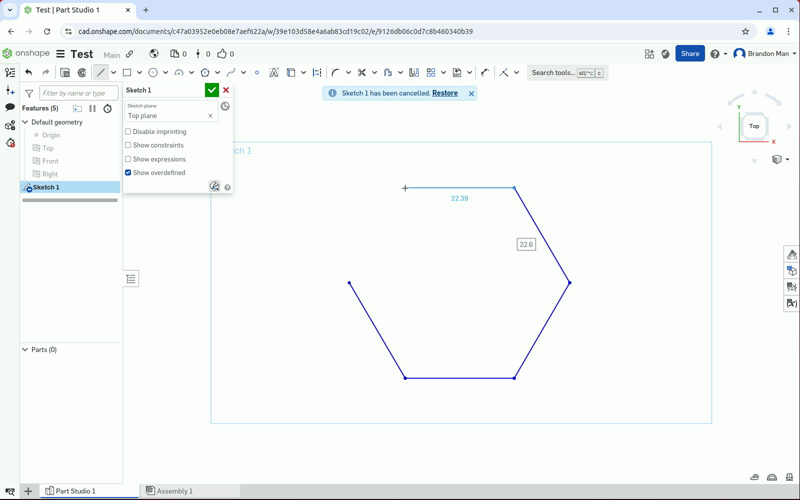
key_up(shift)
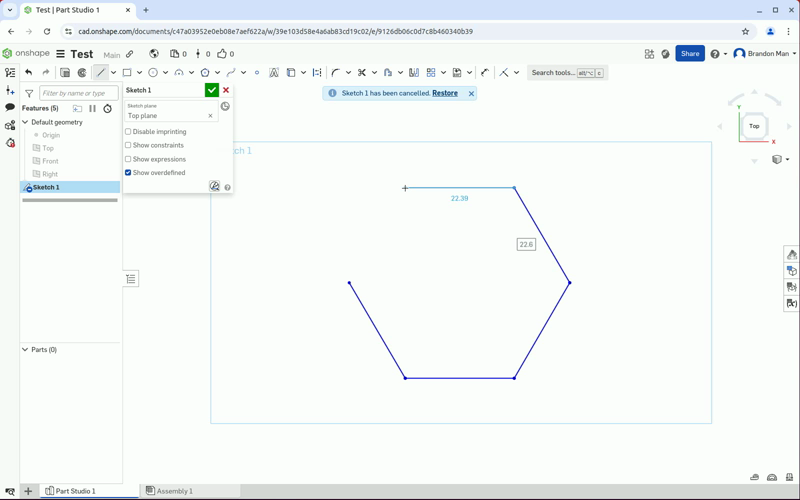
key_down(shift)
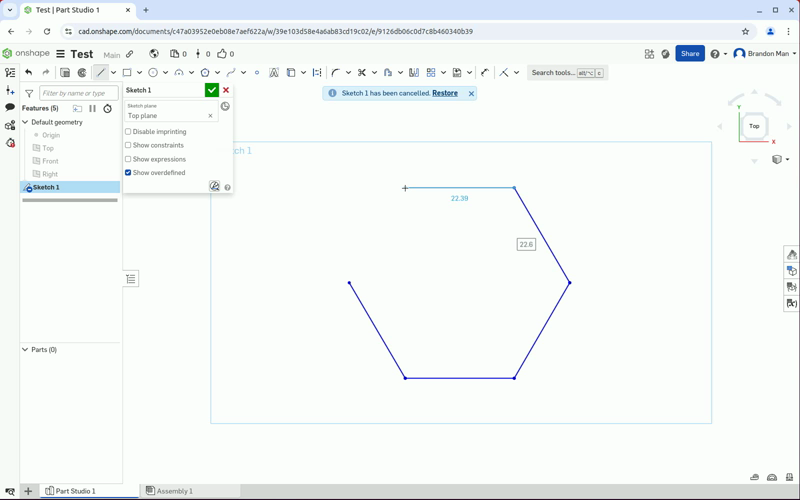
mouse_move(349, 282)
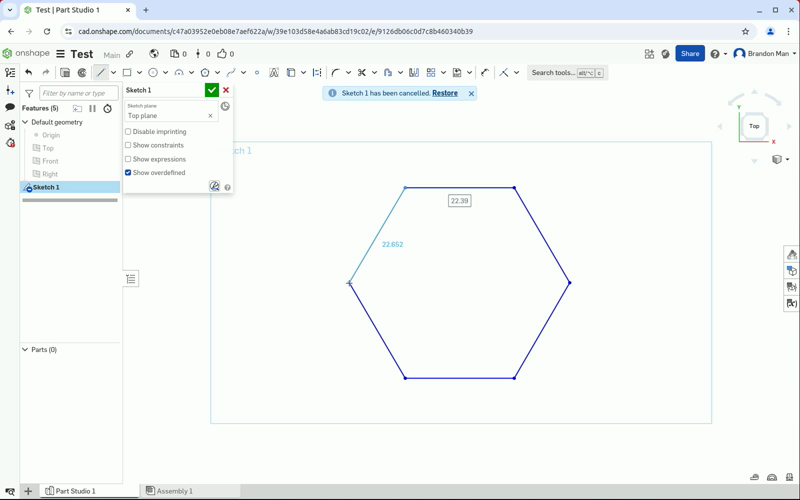
key_up(shift)
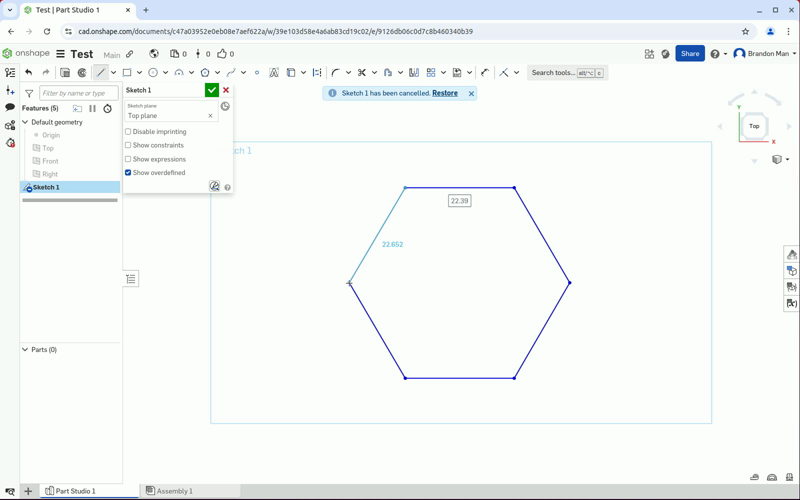
click(349, 282)
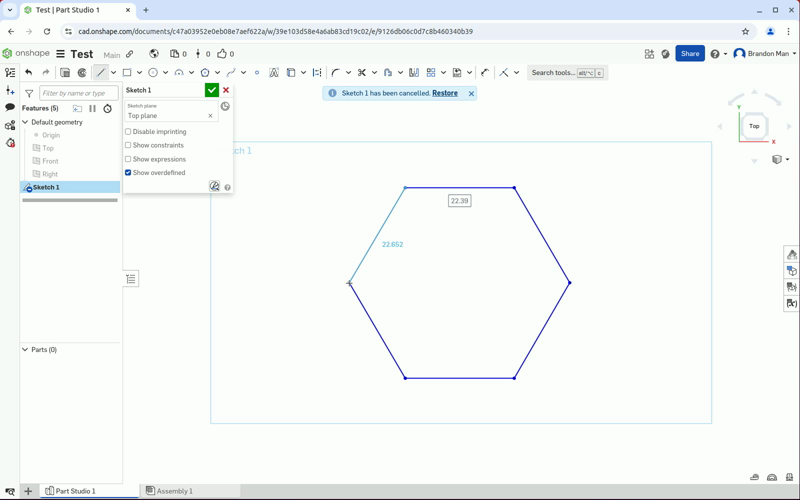
key(esc)
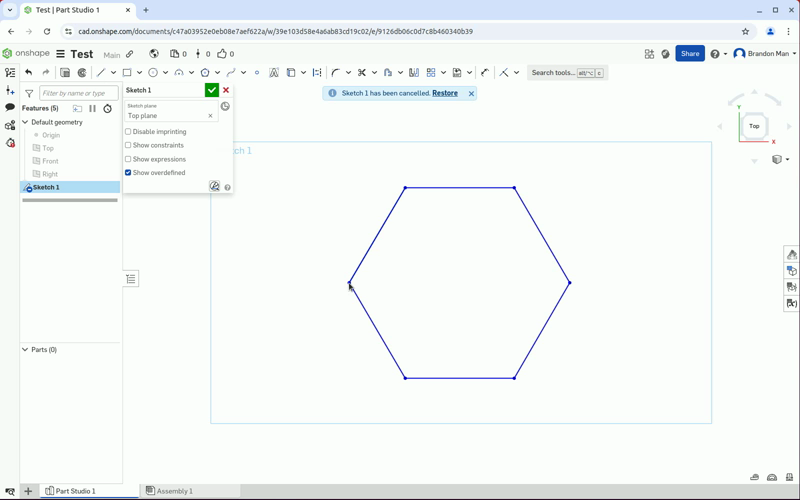
mouse_move(475, 262)
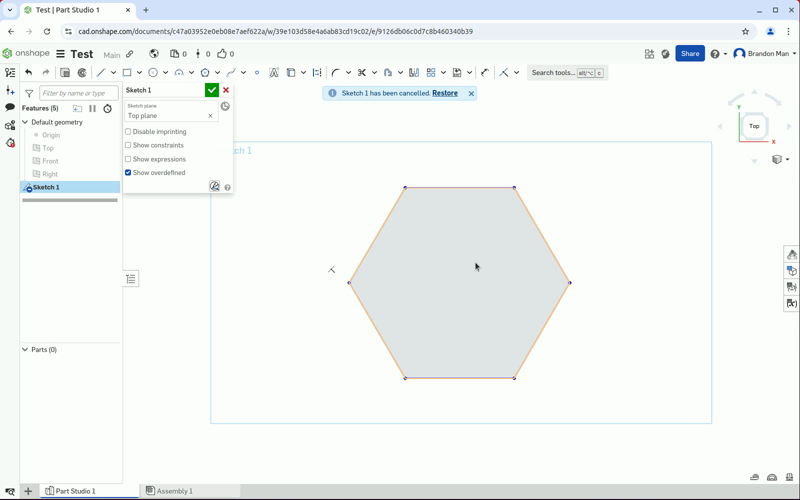
click(475, 262)
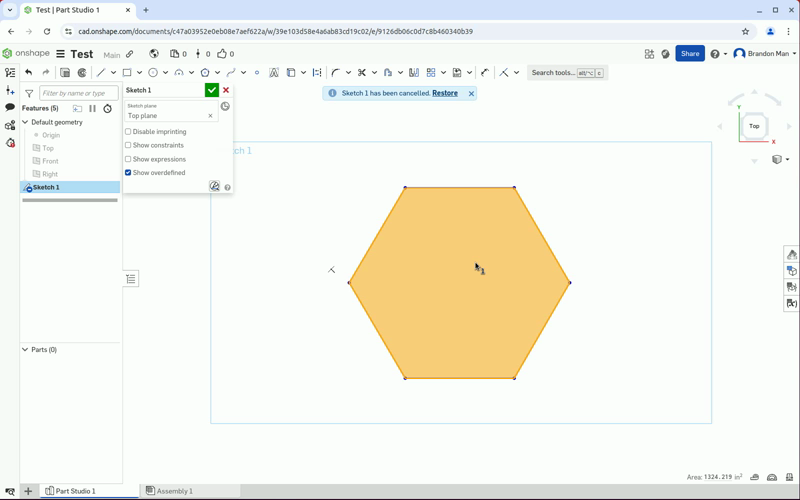
mouse_move(73, 352)
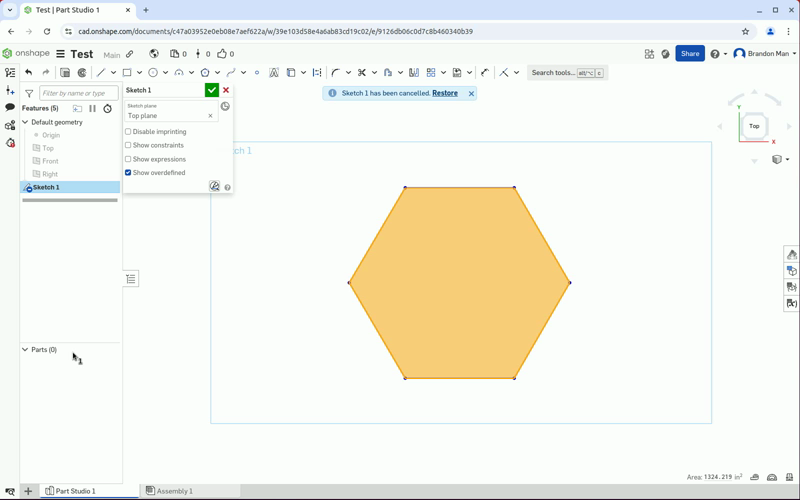
key(shift+y)
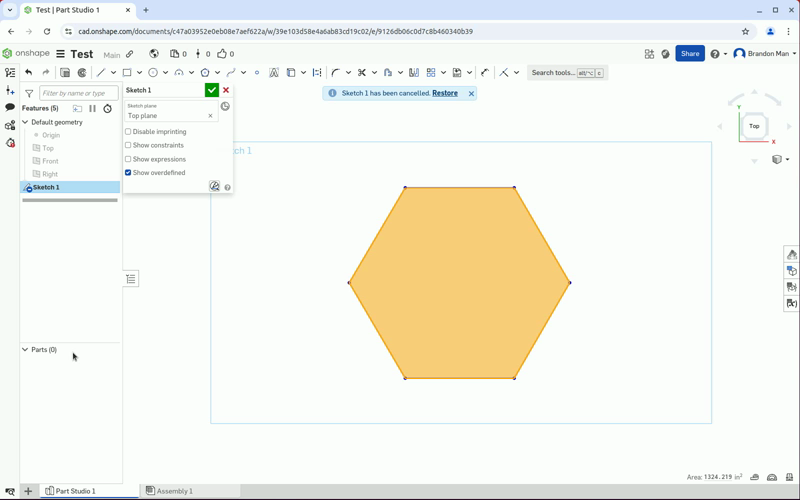
key(shift+e)
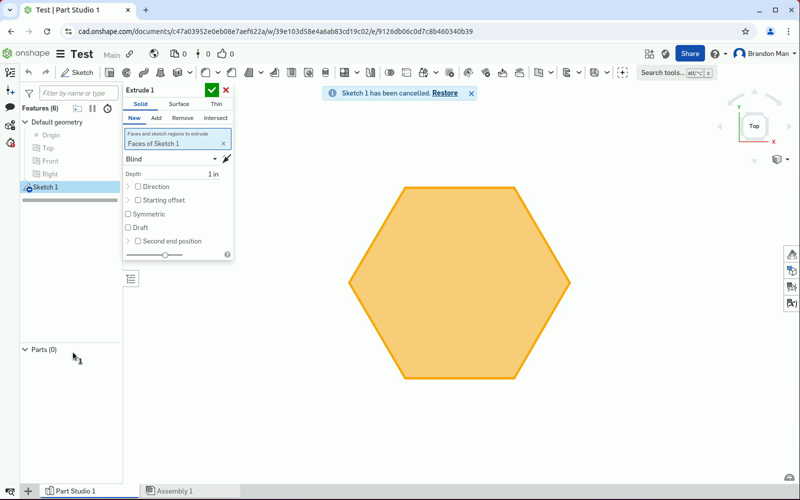
mouse_move(143, 106)
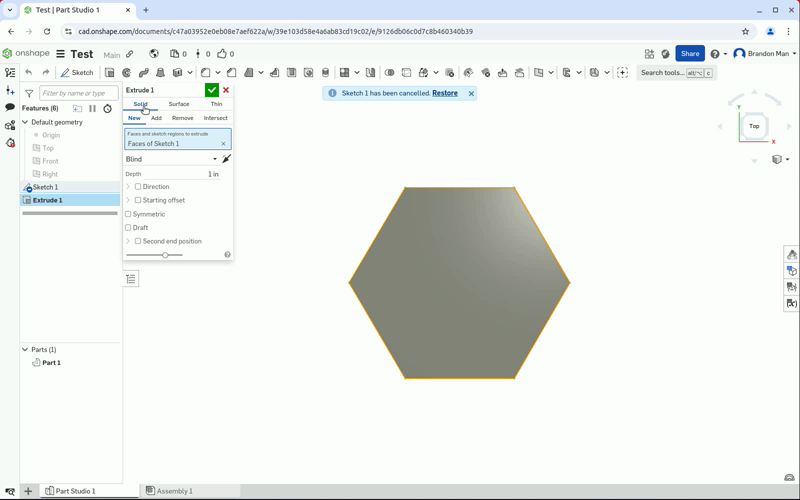
click(143, 106)
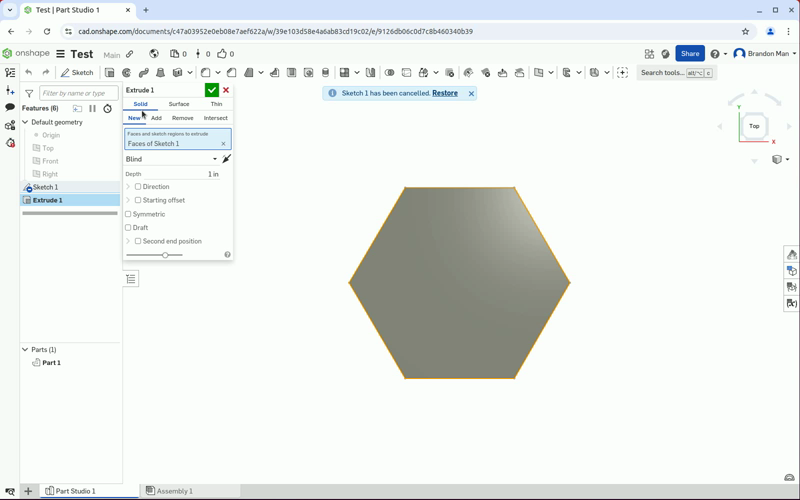
mouse_move(137, 120)
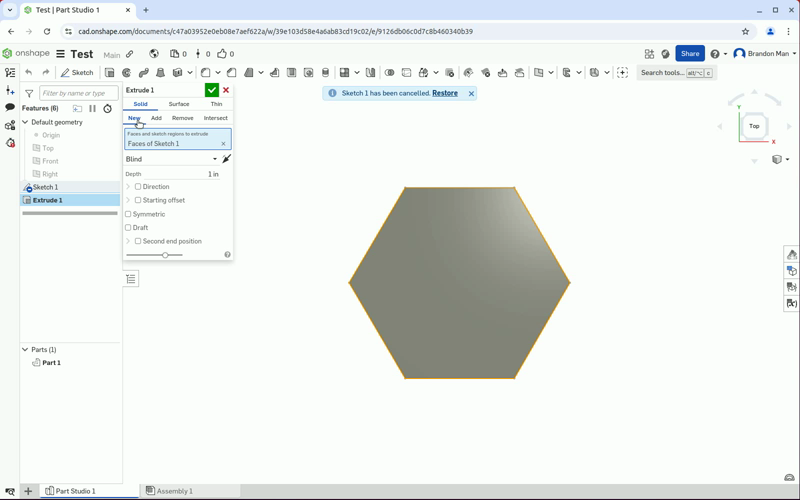
click(137, 120)
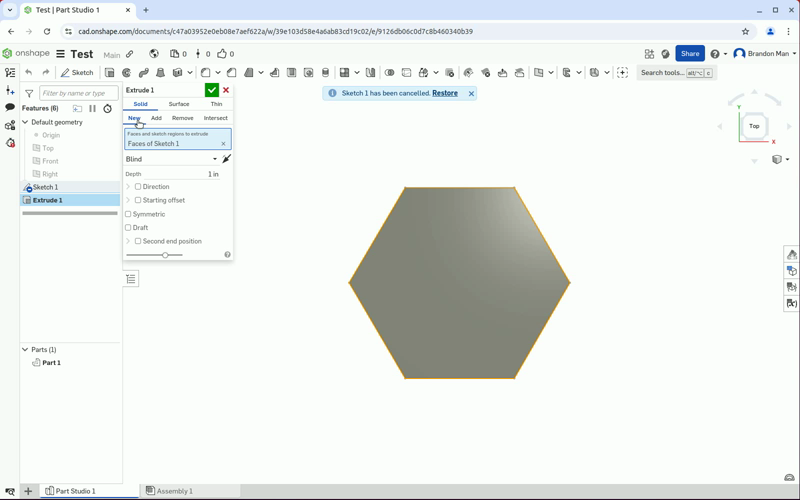
key(tab, 4)
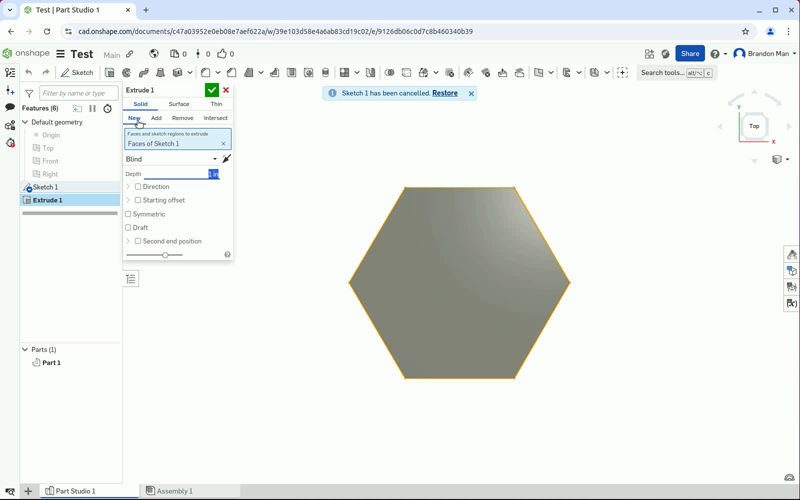
text(15.405)
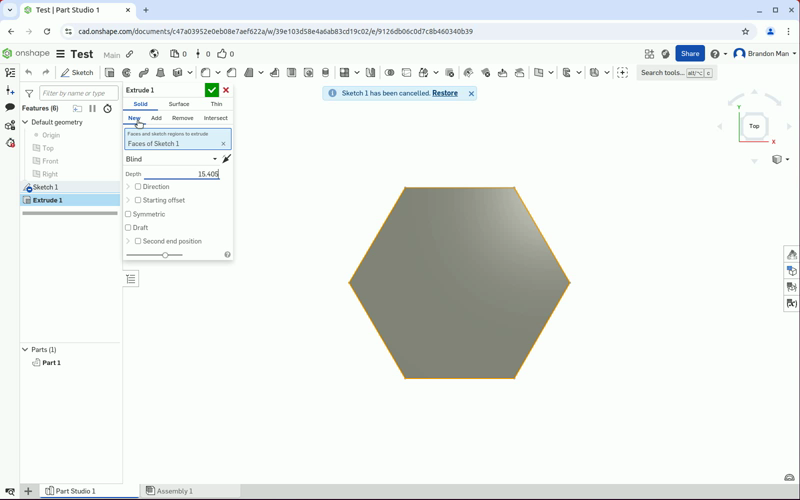
key(enter)
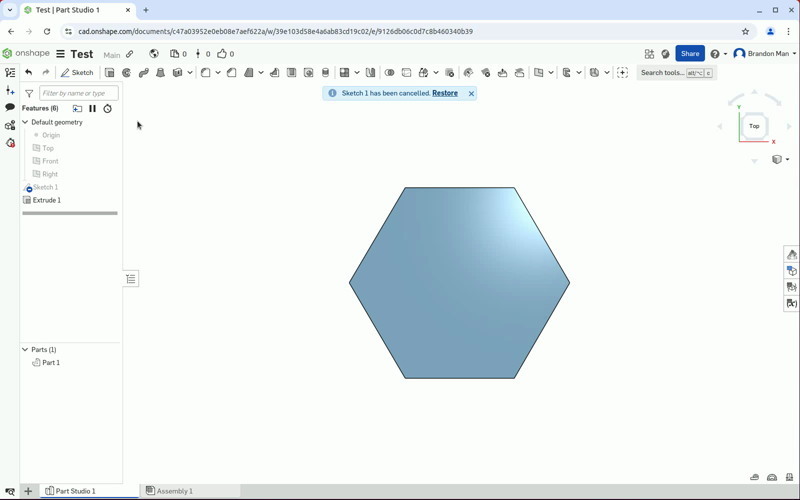
key(shift+h)
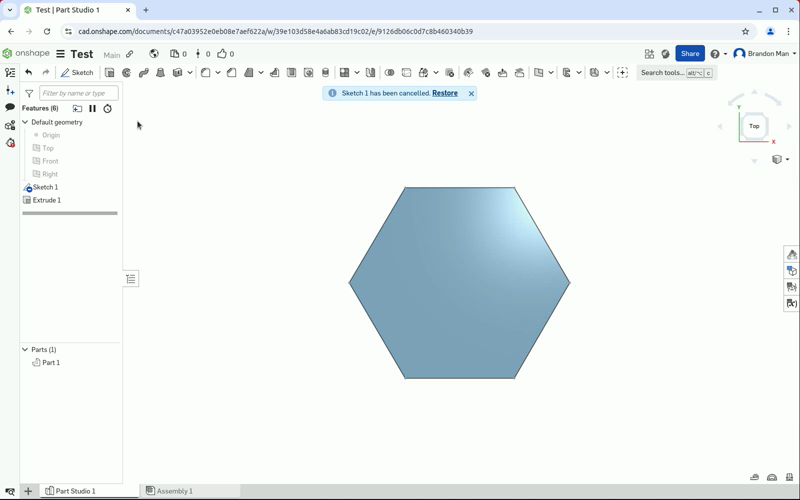
key(shift+h)
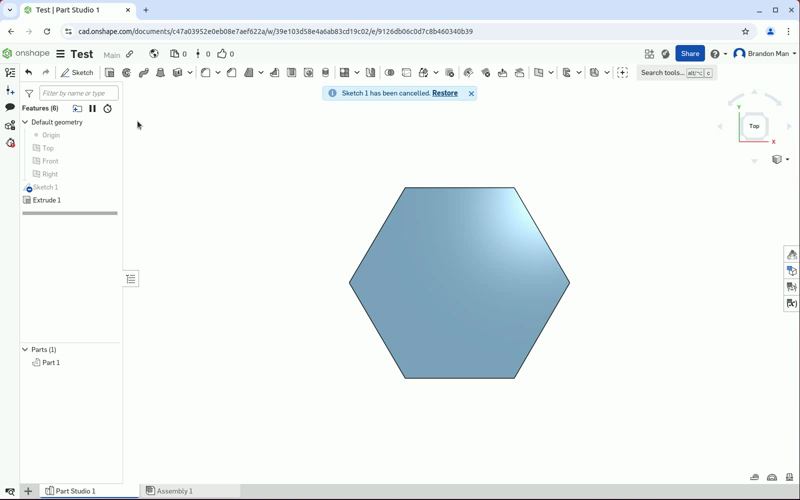
mouse_move(73, 189)
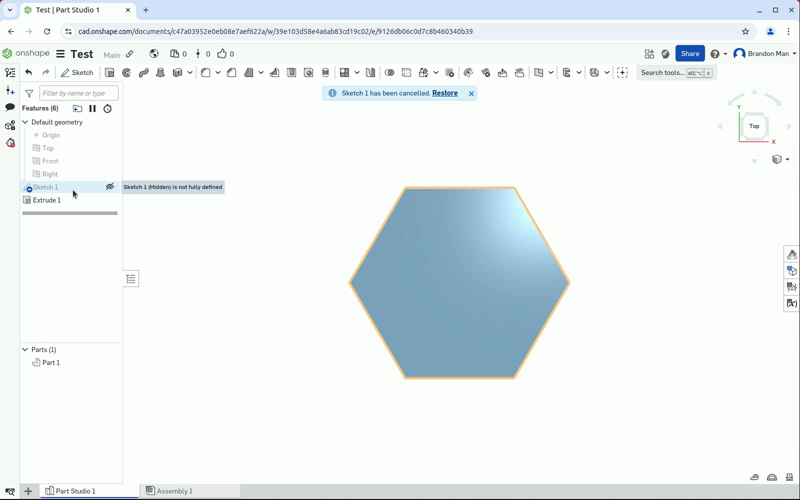
click(73, 189)
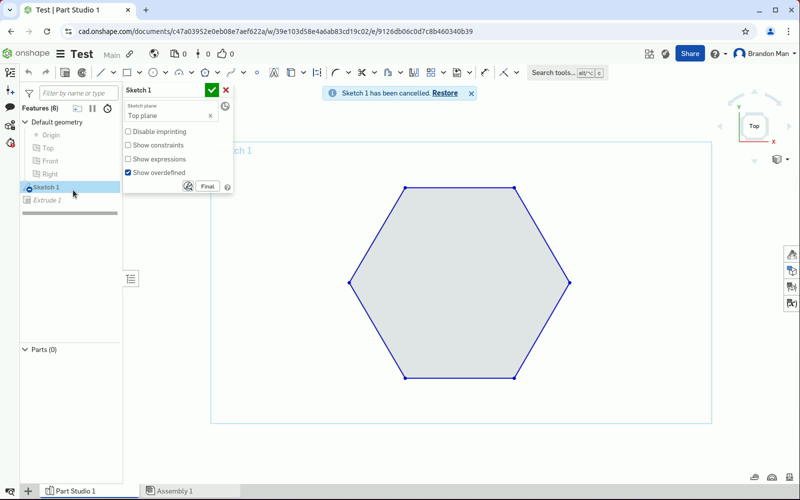
mouse_move(229, 92)
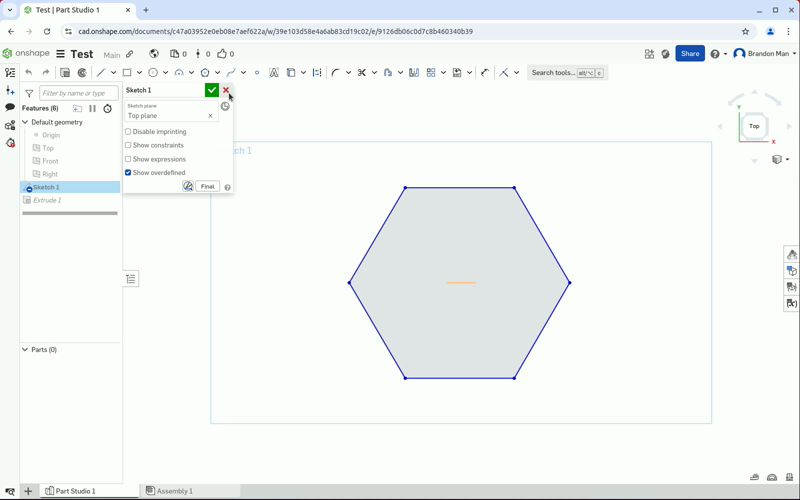
click(229, 92)
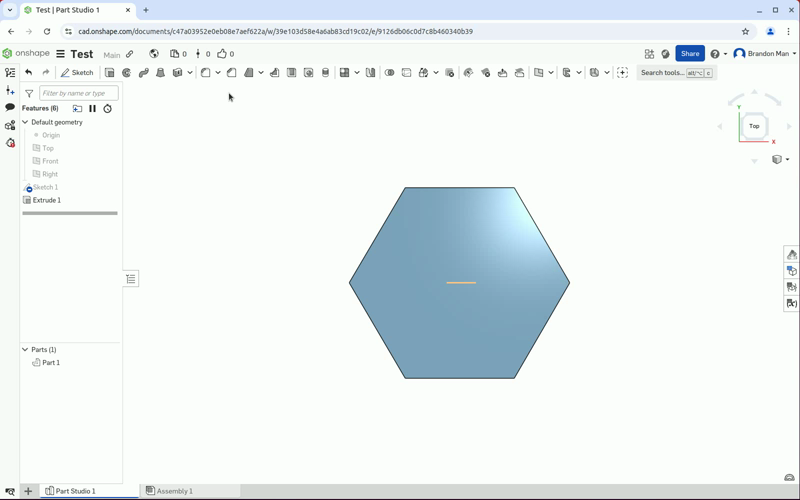
mouse_move(541, 75)
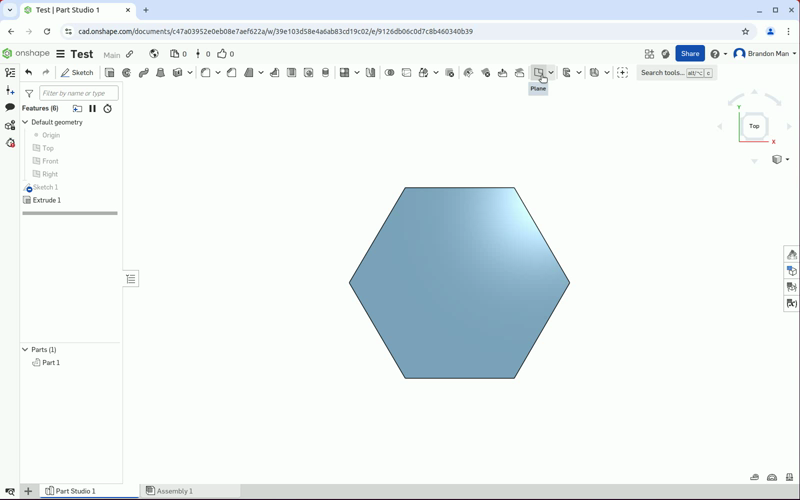
click(541, 75)
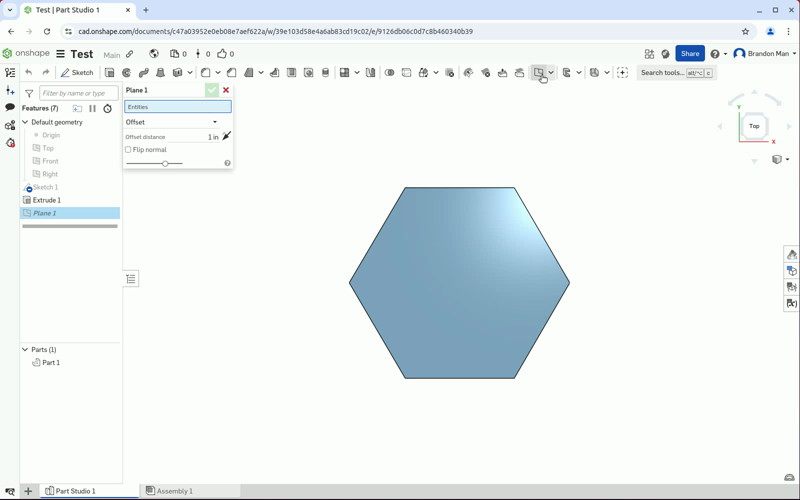
mouse_move(73, 150)
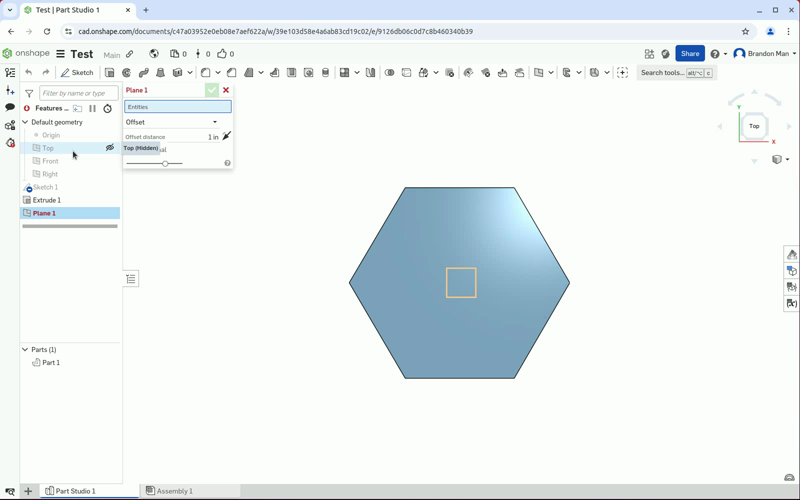
click(73, 150)
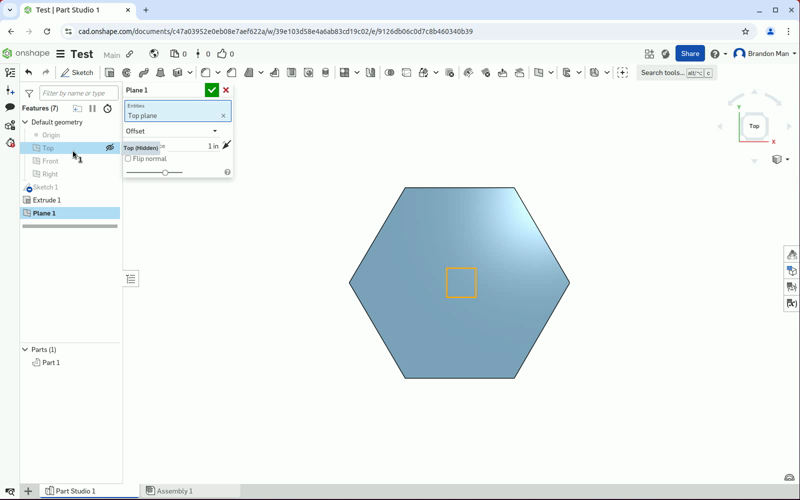
key(tab, 2)
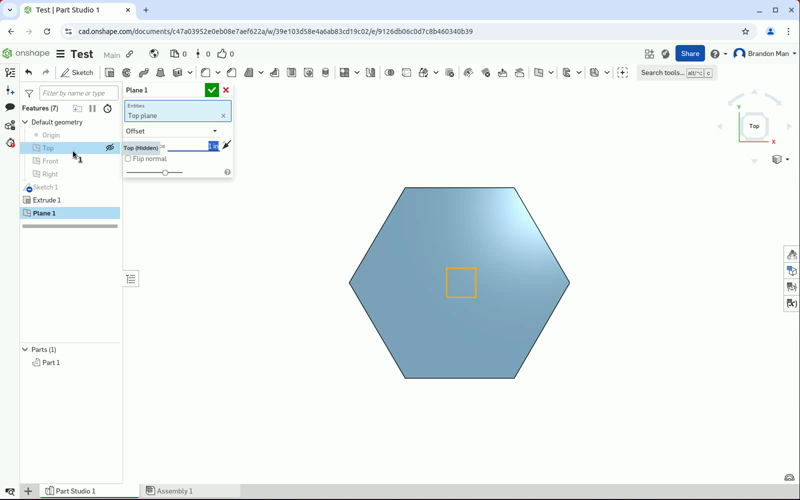
text(15.405)
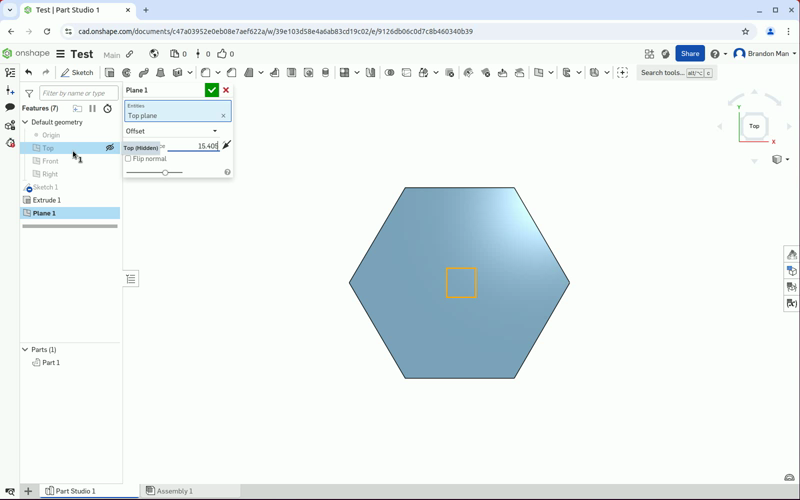
key(enter, 2)
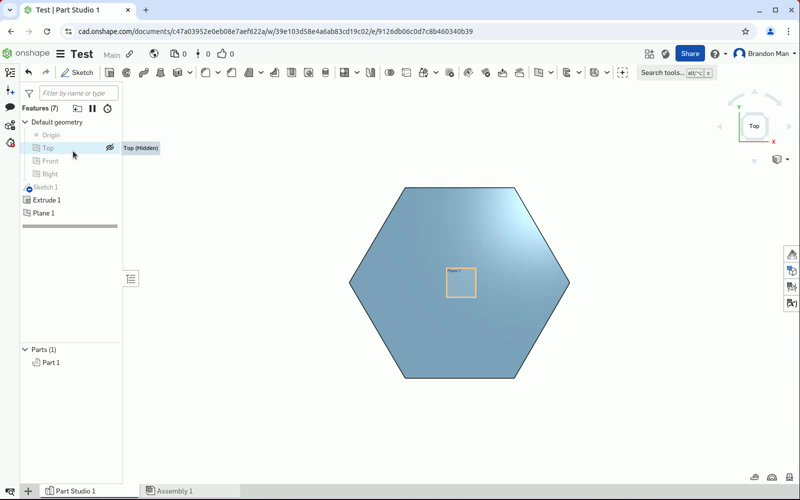
key(shift+s)
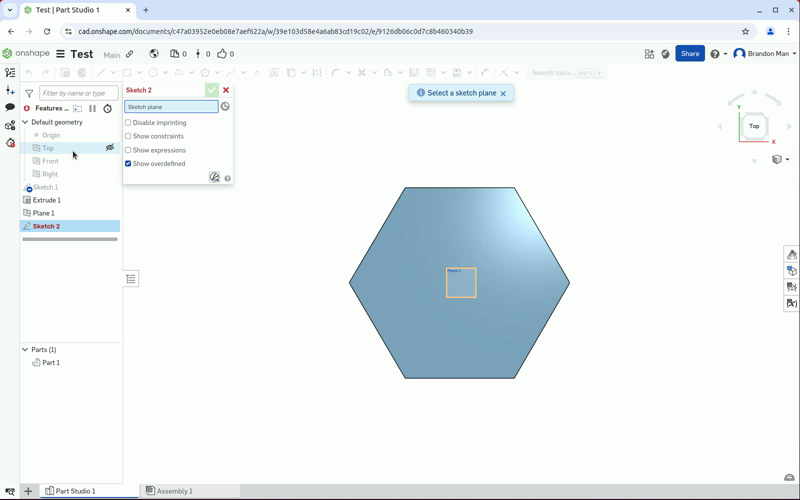
mouse_move(73, 215)
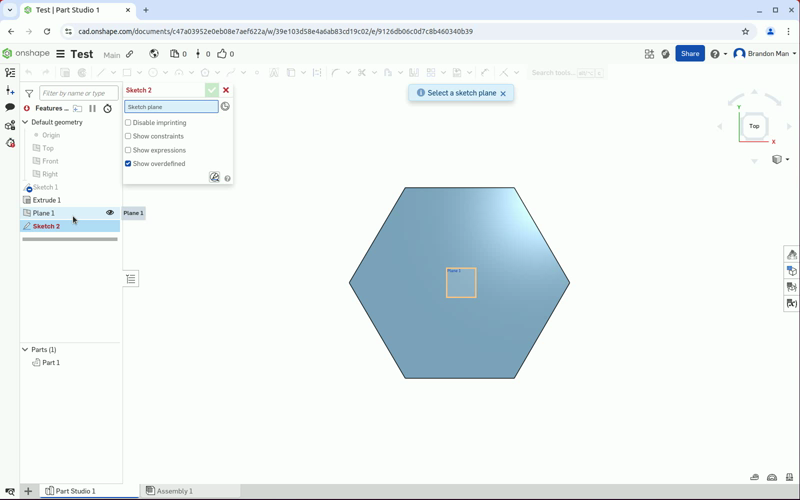
click(73, 215)
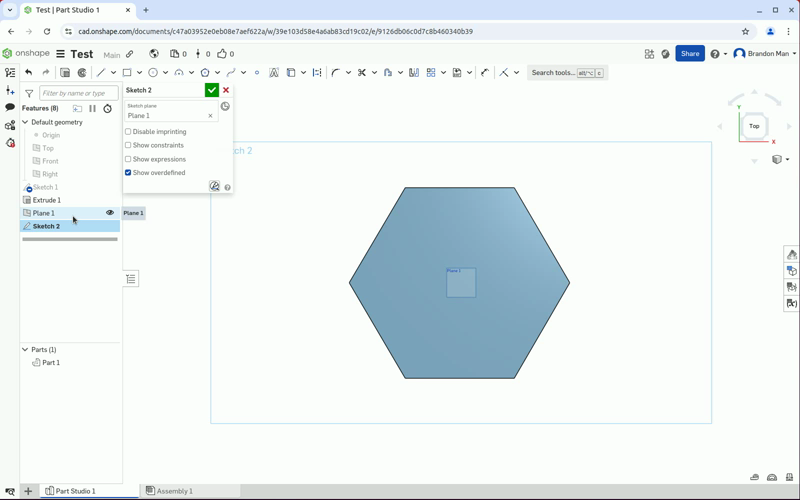
mouse_move(73, 352)
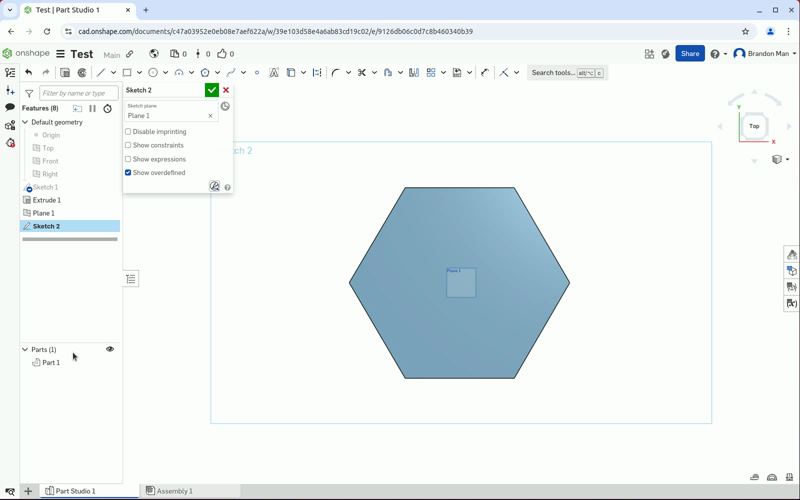
key(y)
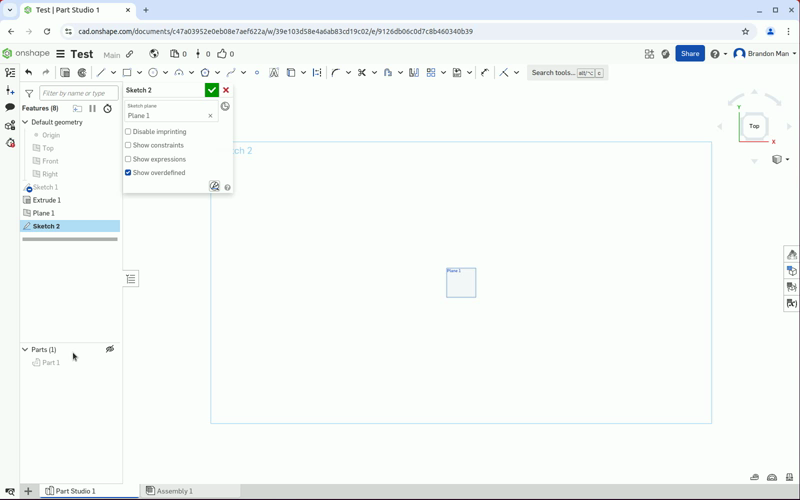
key(c)
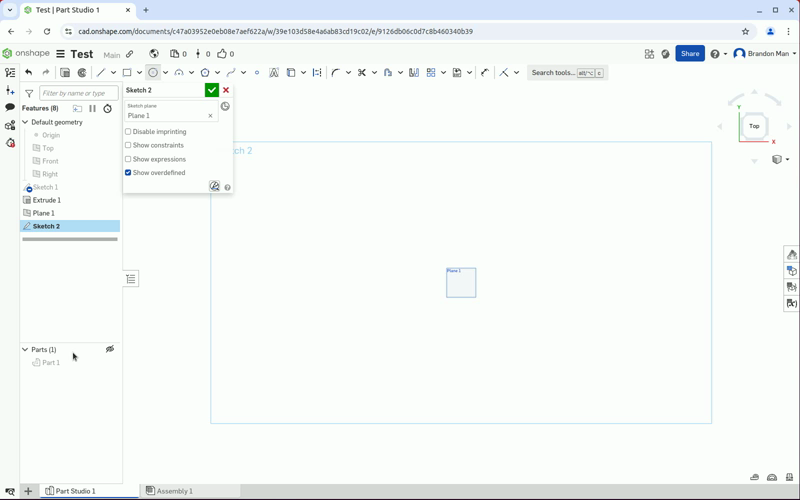
key_down(shift)
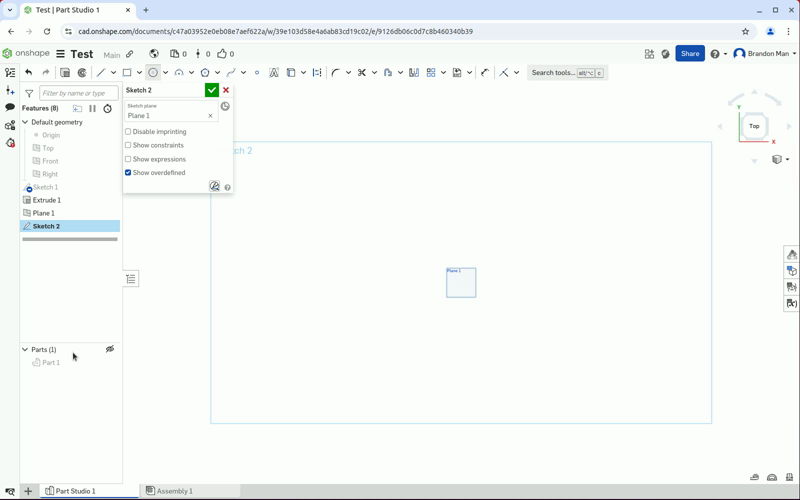
mouse_move(461, 282)
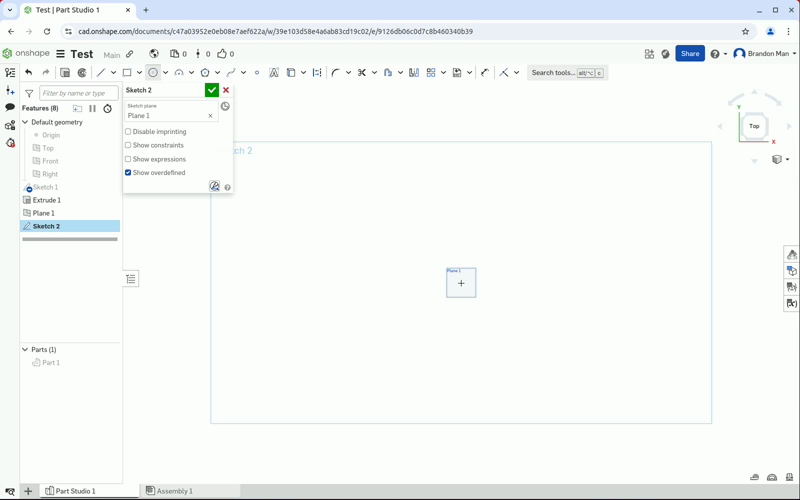
click(461, 282)
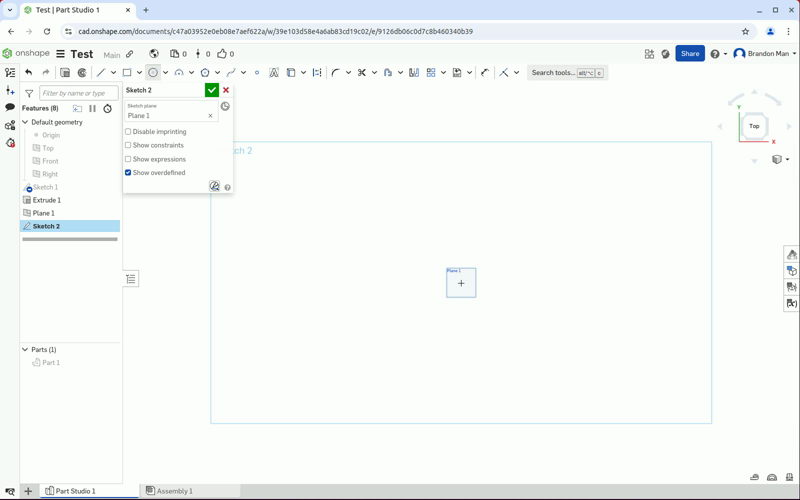
key_up(shift)
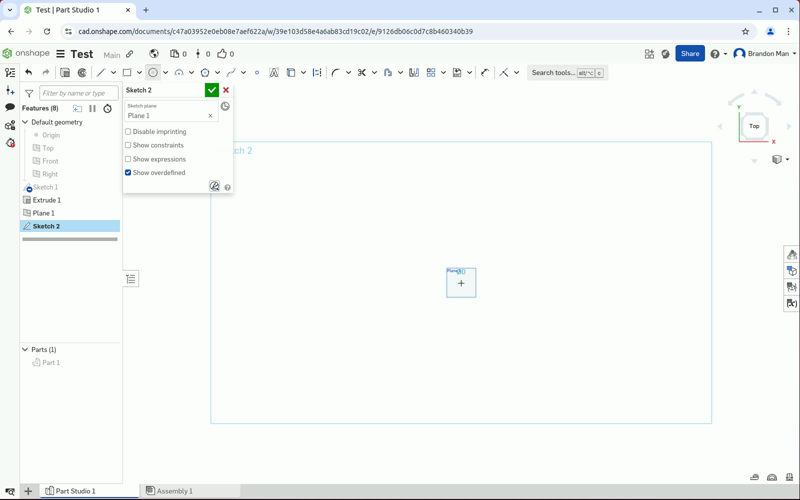
mouse_move(552, 282)
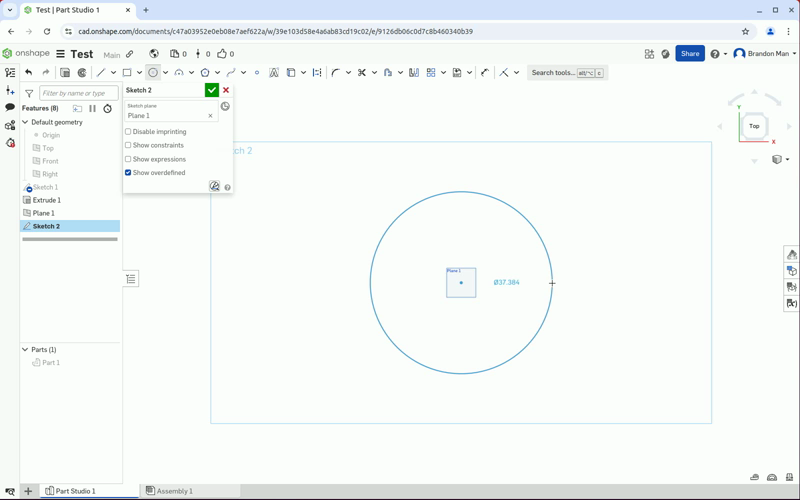
click(552, 282)
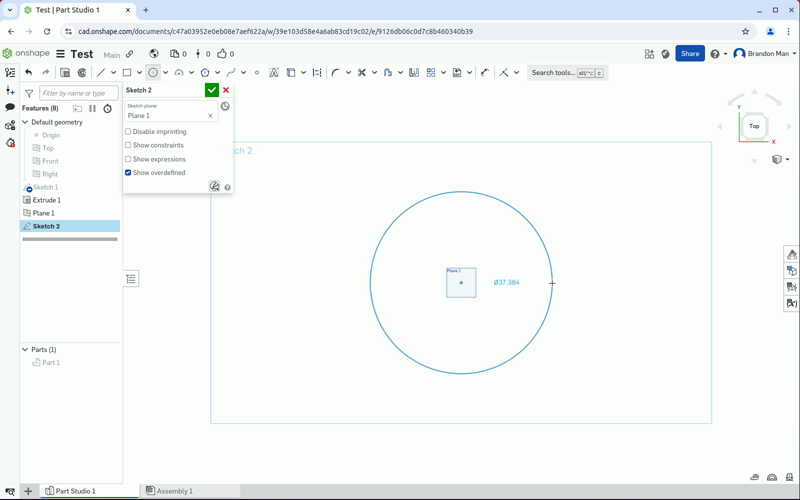
key(esc)
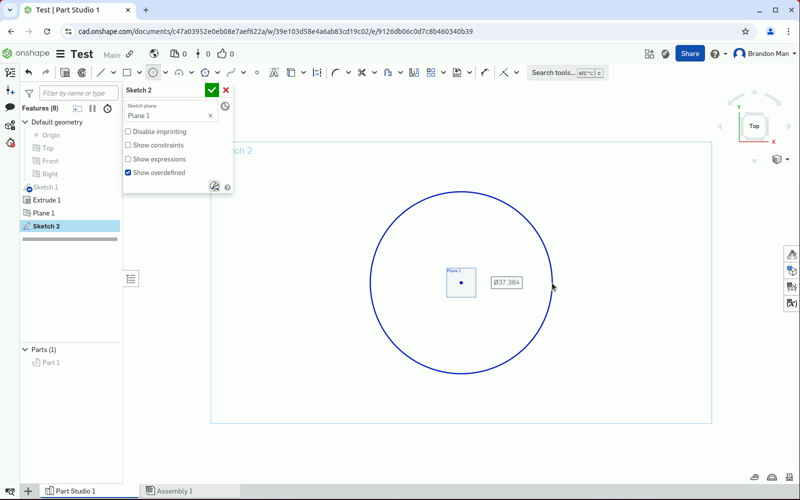
mouse_move(452, 292)
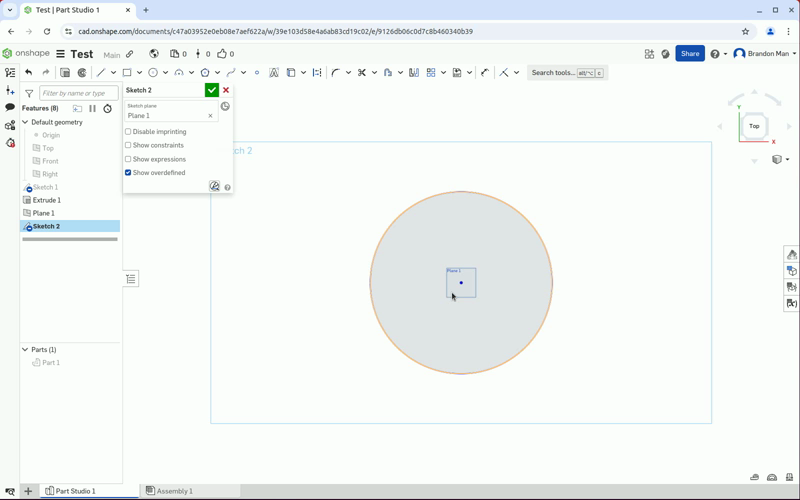
click(452, 292)
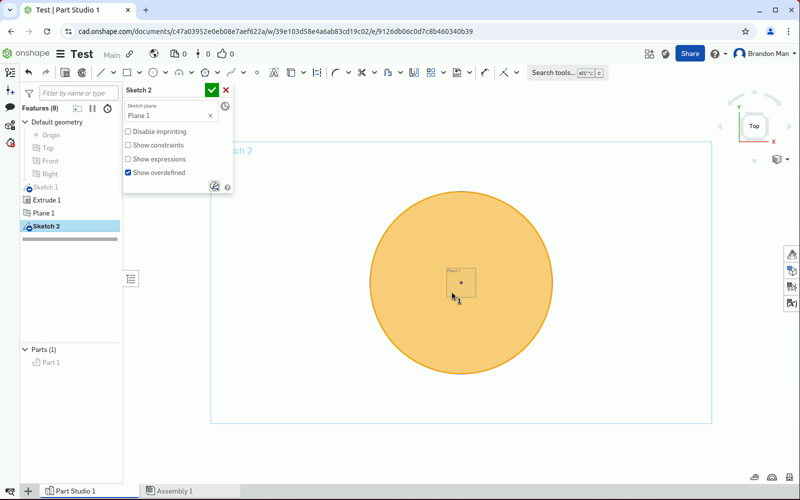
mouse_move(73, 352)
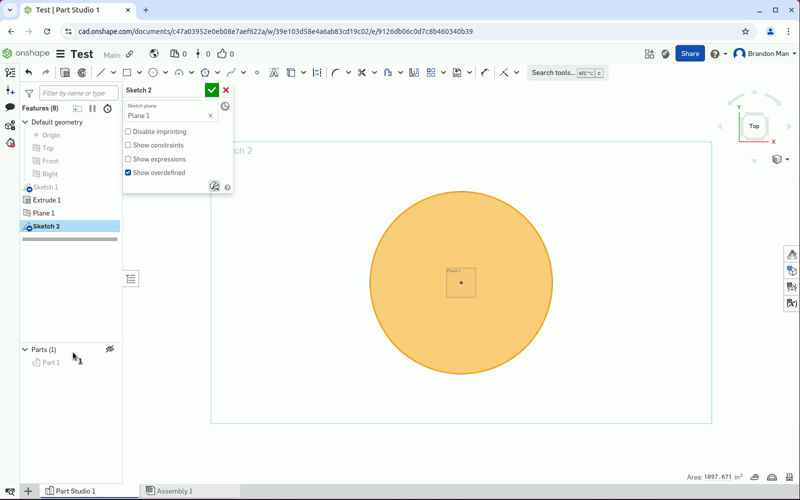
key(shift+y)
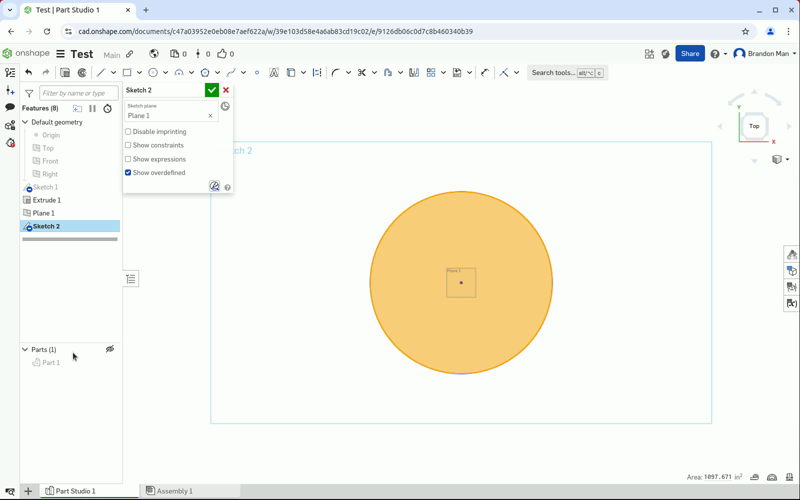
key(shift+e)
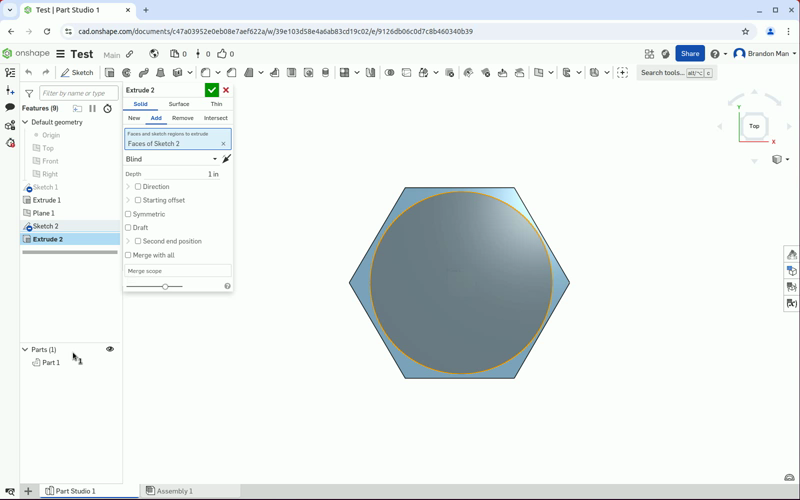
mouse_move(143, 106)
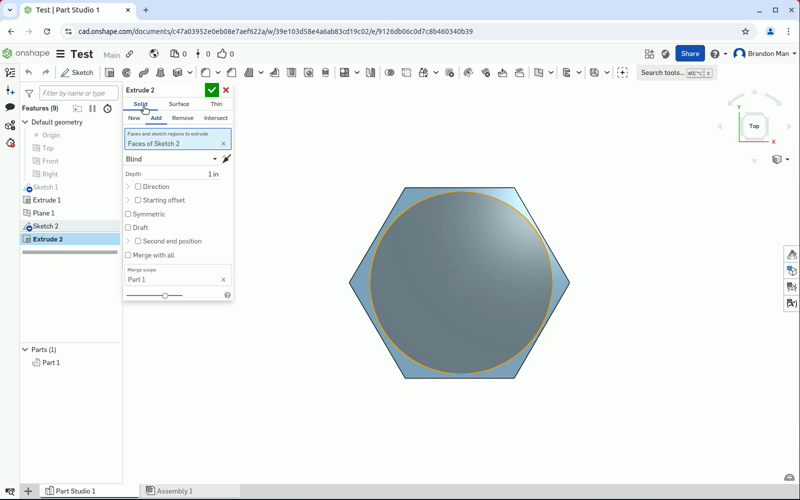
click(143, 106)
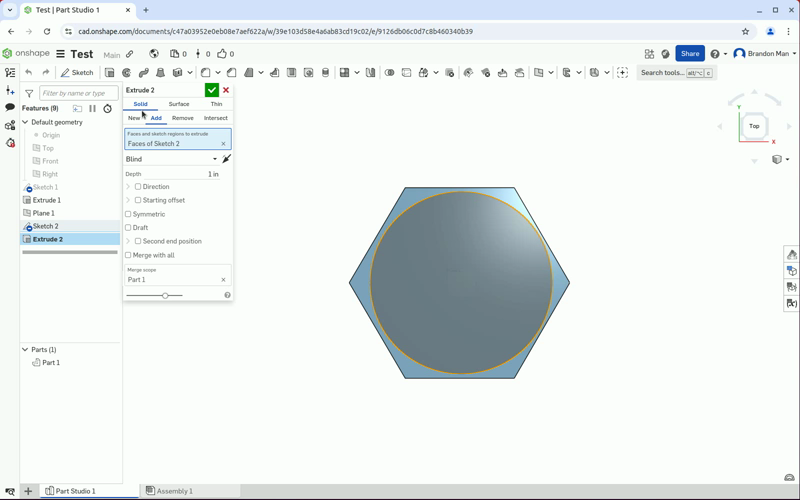
mouse_move(137, 120)
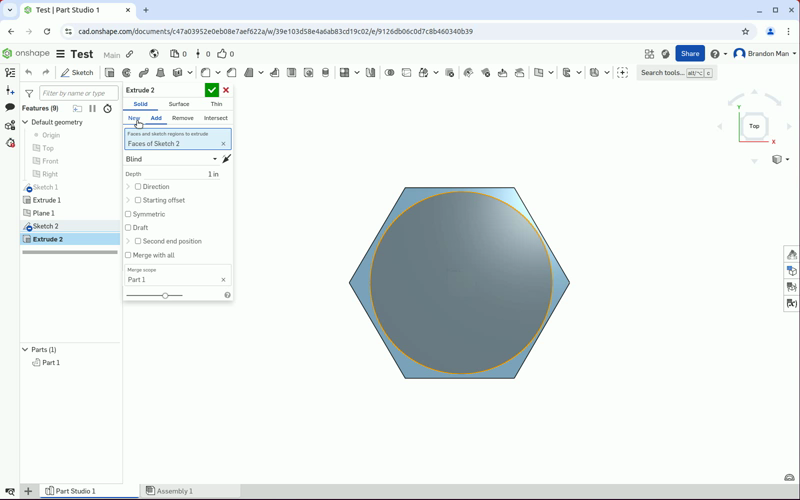
click(137, 120)
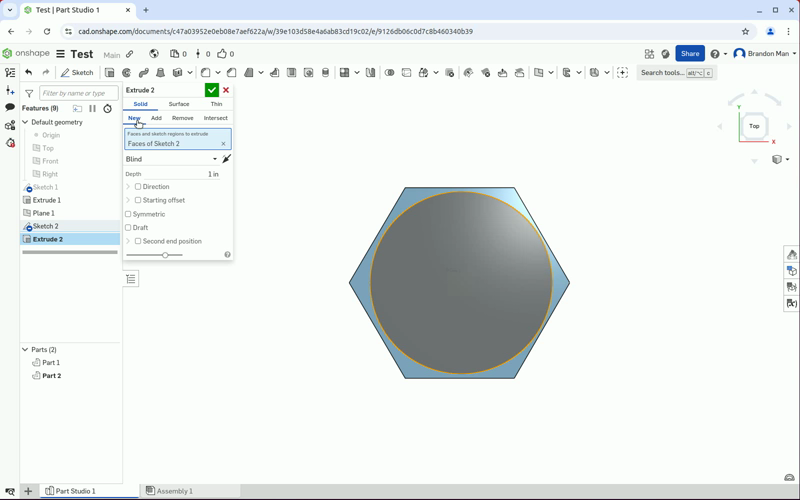
key(tab, 4)
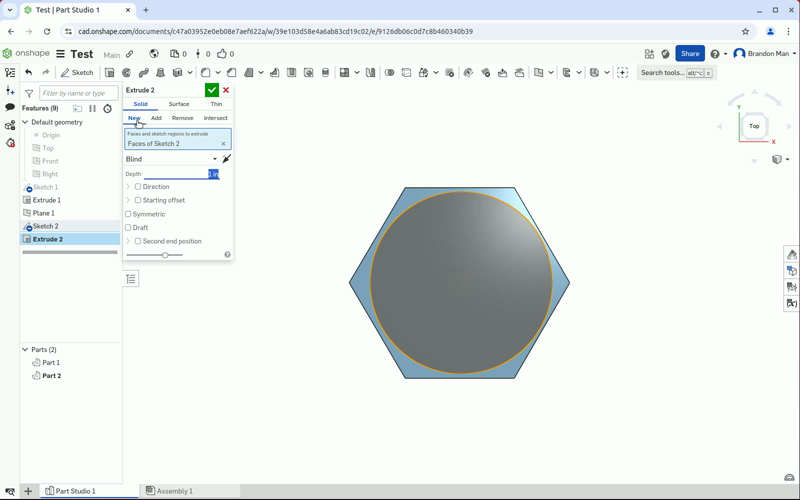
text(7.703)
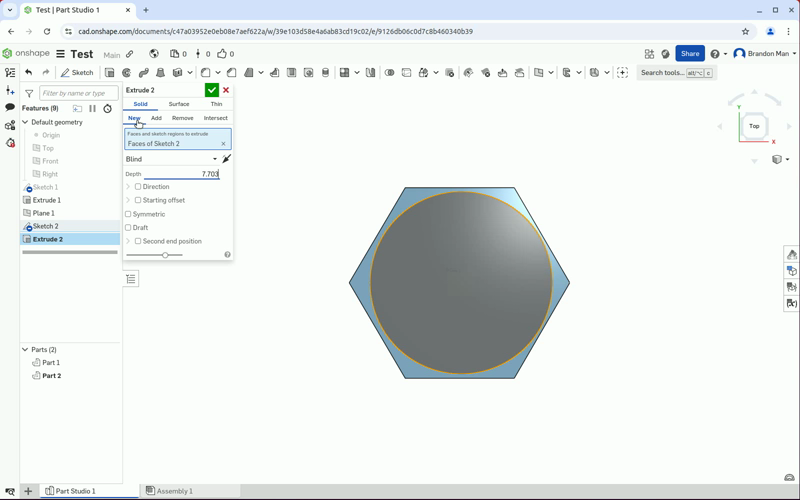
key(enter)
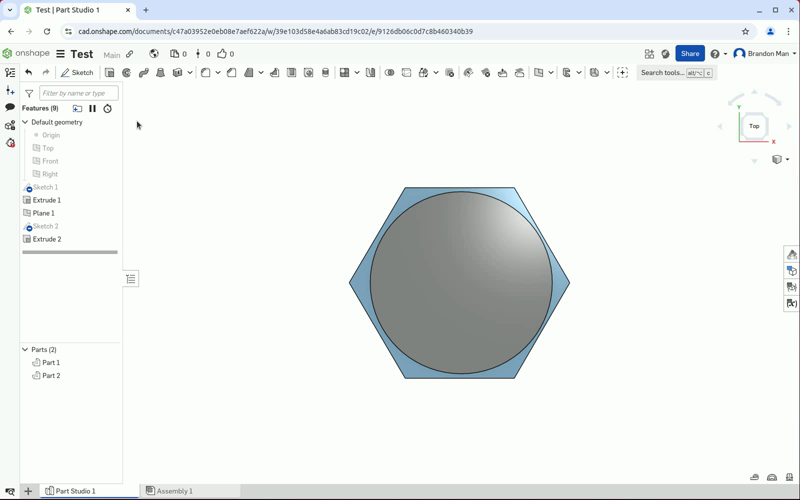
key(shift+h)
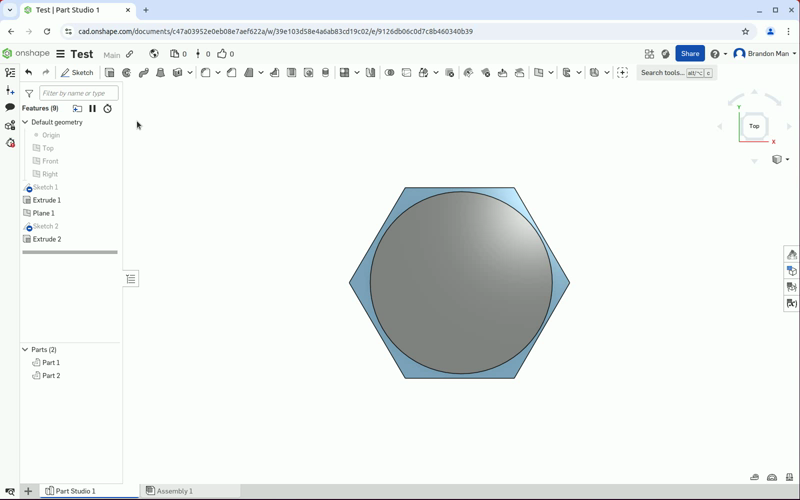
key(shift+h)
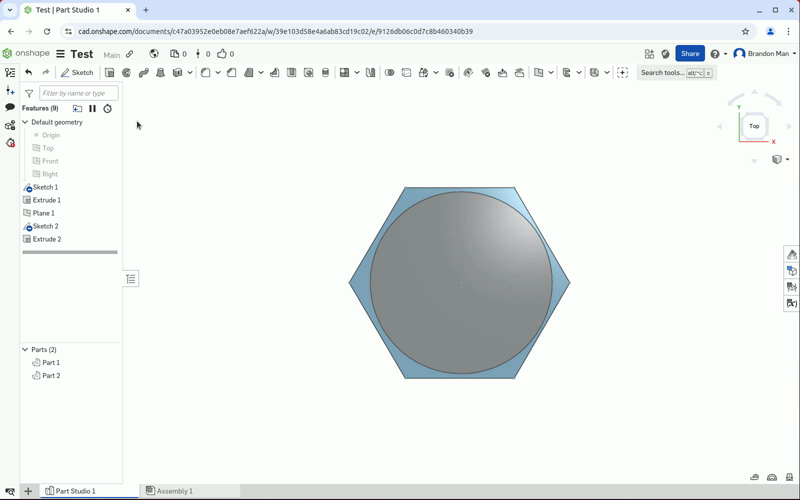
key(shift+7)
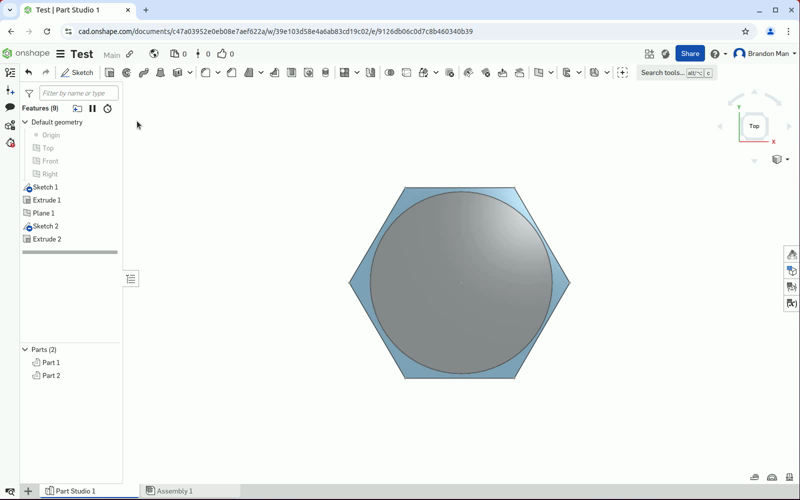
key(up, 3)
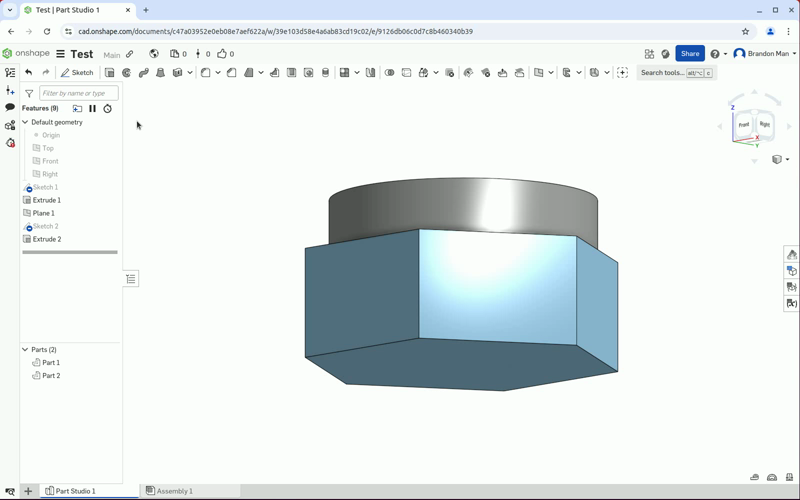
key(left, 3)
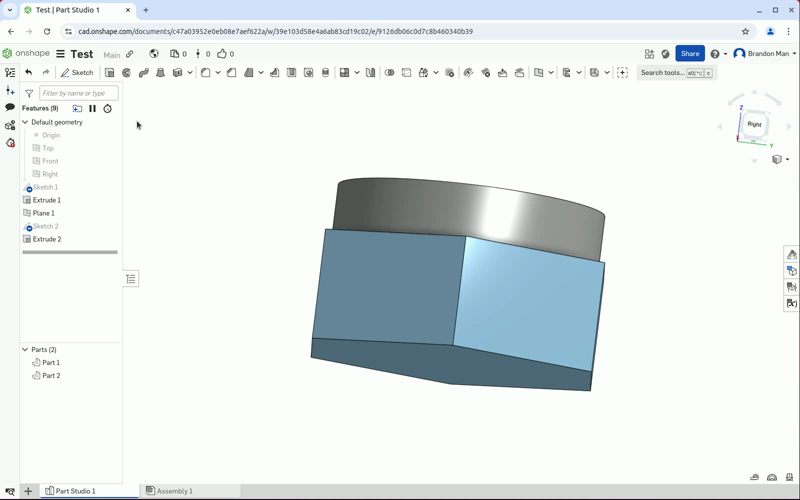
key(right, 3)
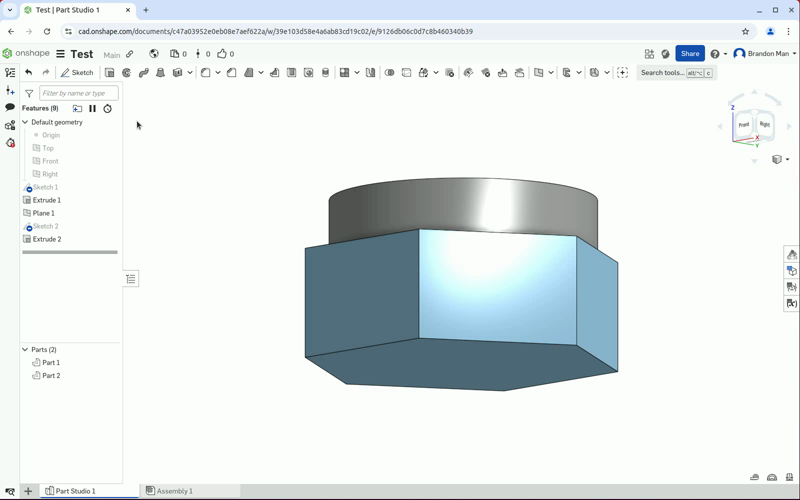
key(down, 3)
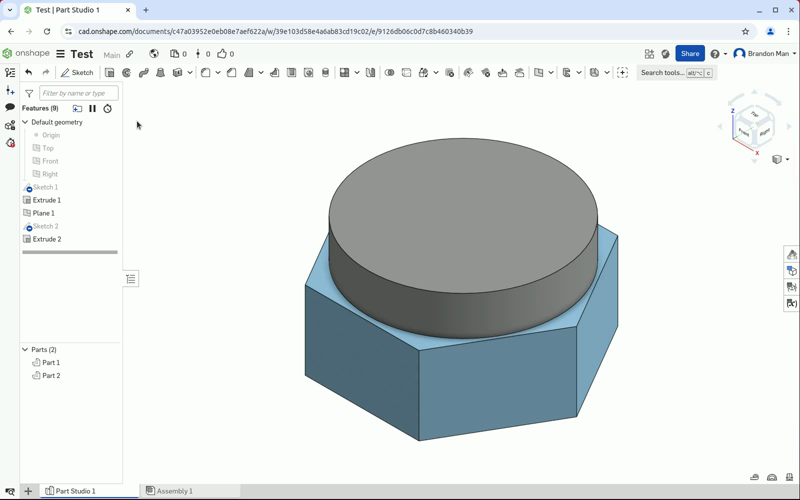
mouse_move(73, 189)
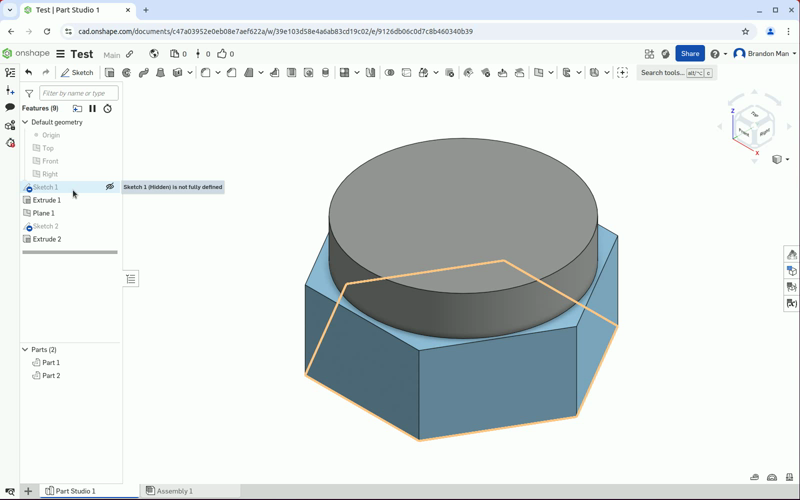
click(73, 189)